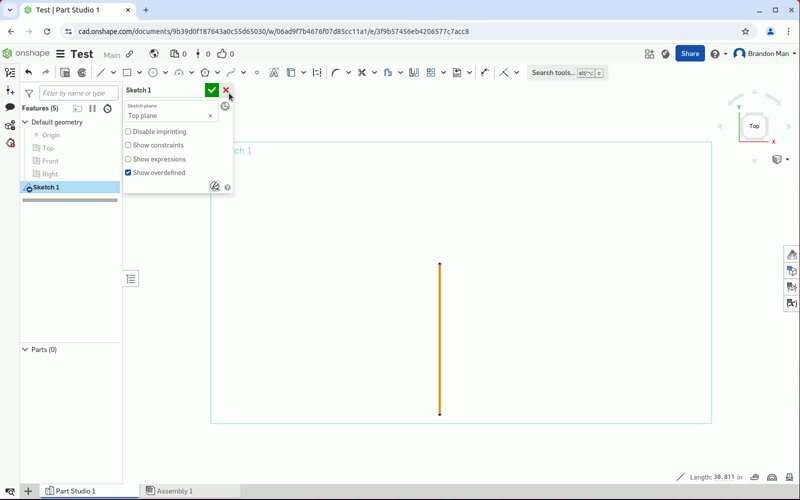
key(shift+h)
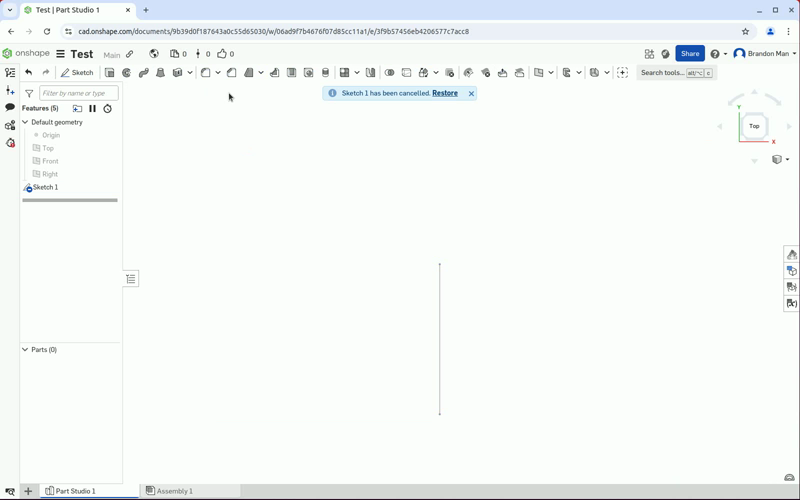
key(shift+s)
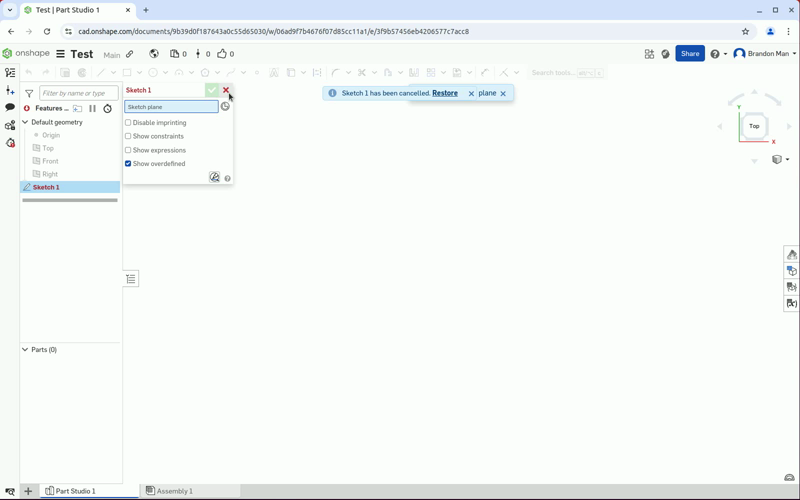
mouse_move(73, 150)
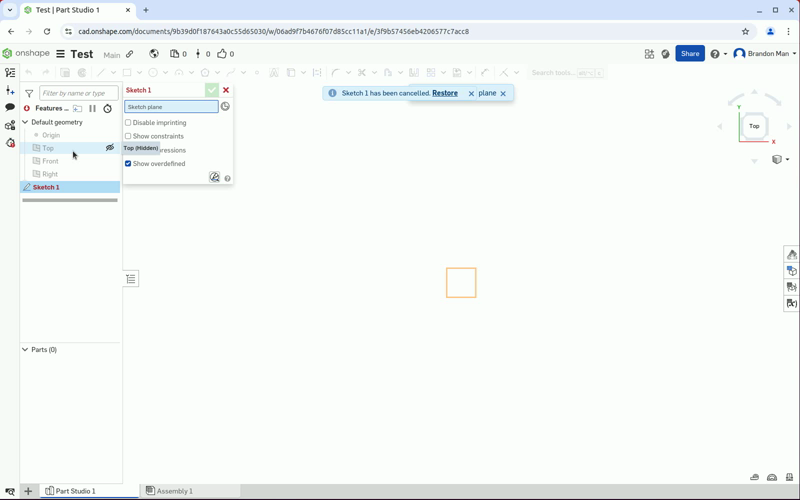
click(73, 150)
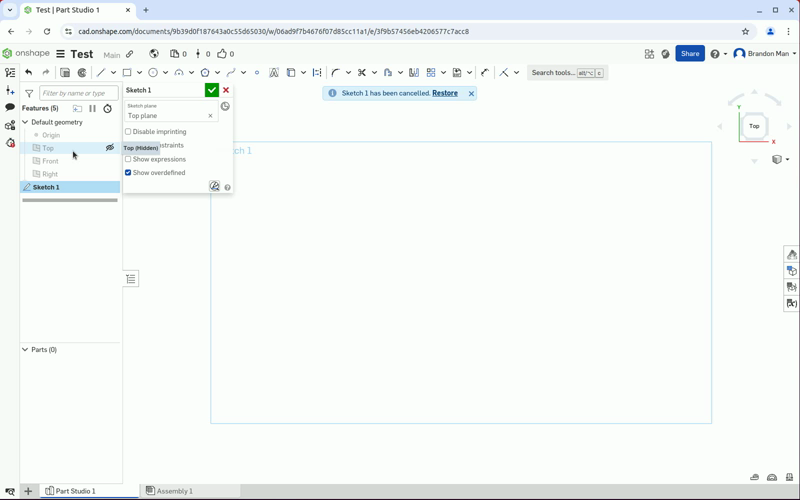
mouse_move(73, 352)
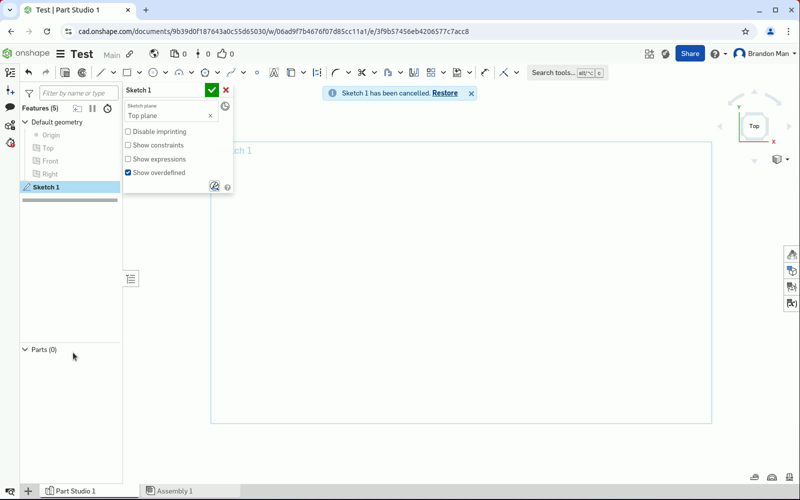
key(y)
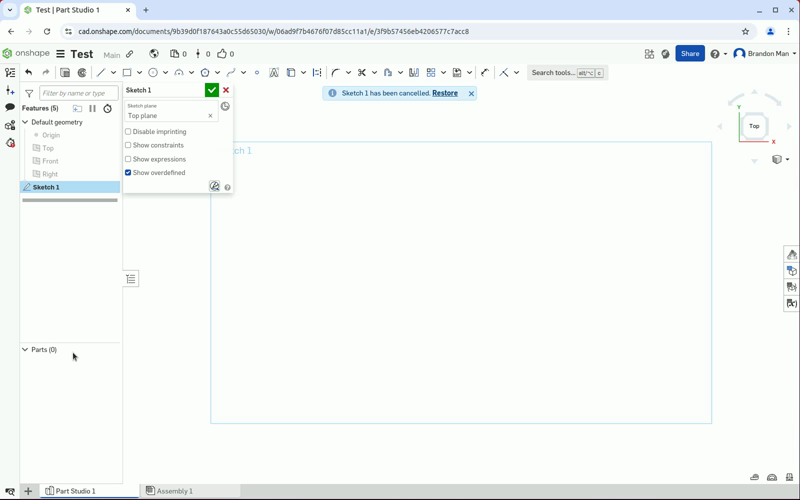
key(l)
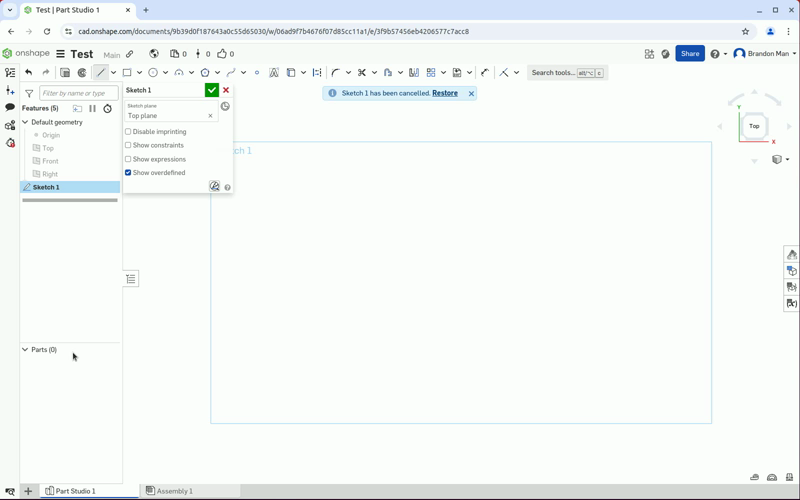
key_down(shift)
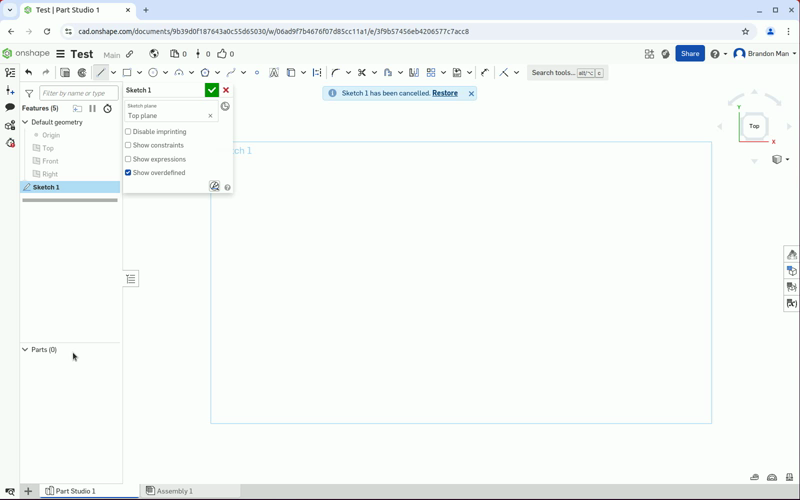
mouse_move(404, 282)
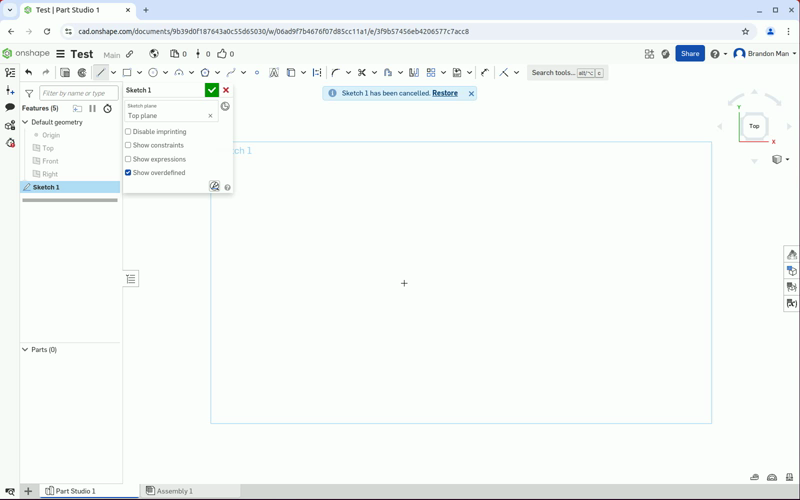
click(404, 282)
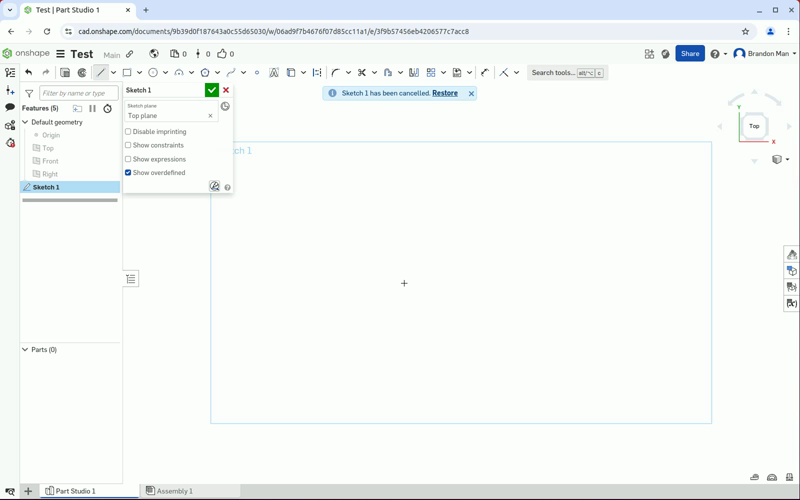
key_up(shift)
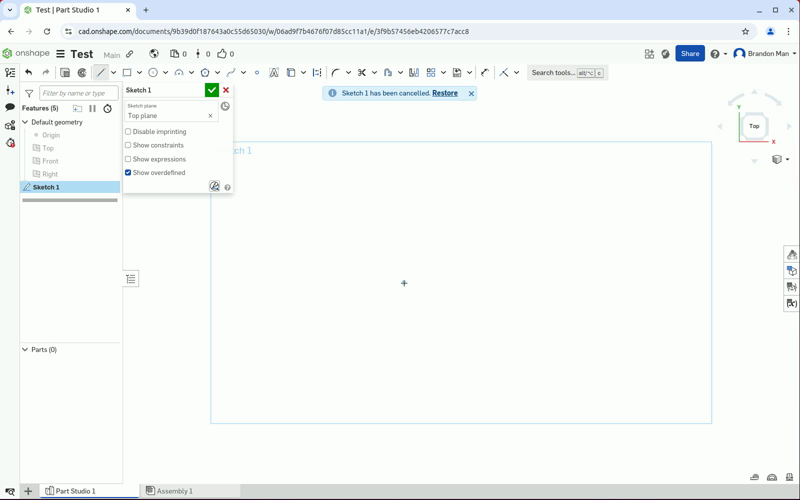
key_down(shift)
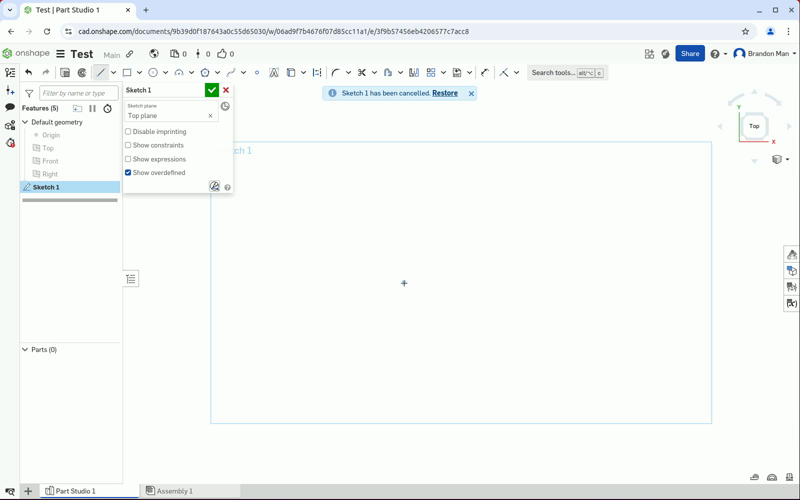
mouse_move(434, 282)
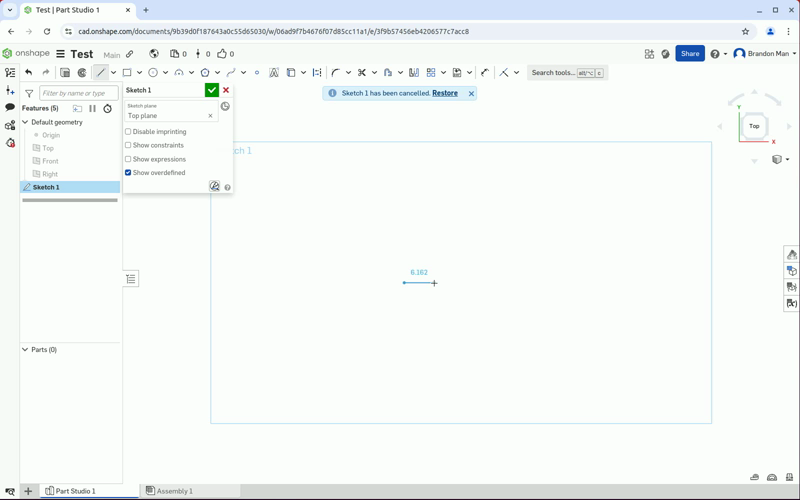
mouse_move(460, 282)
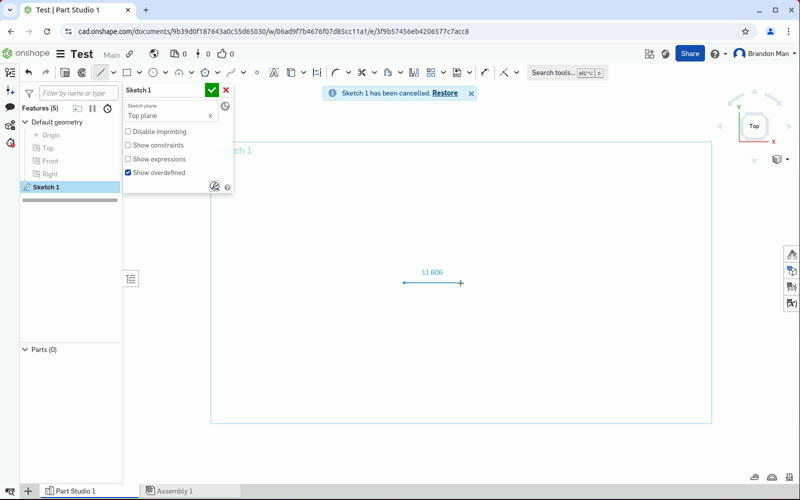
click(460, 282)
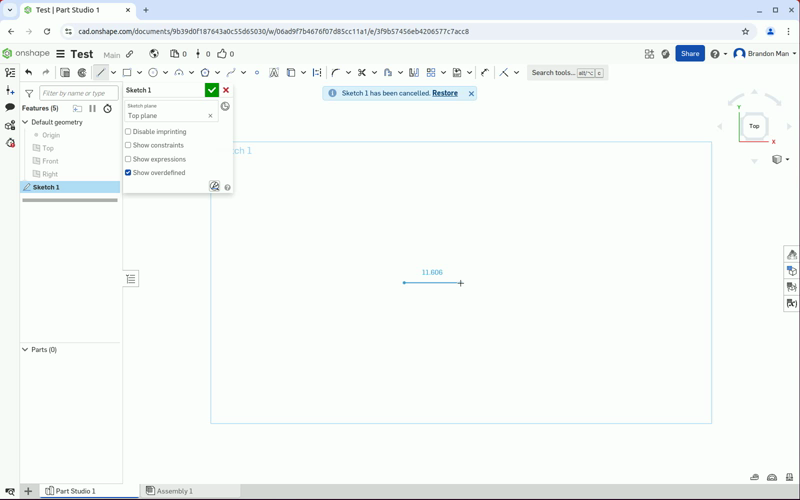
key_up(shift)
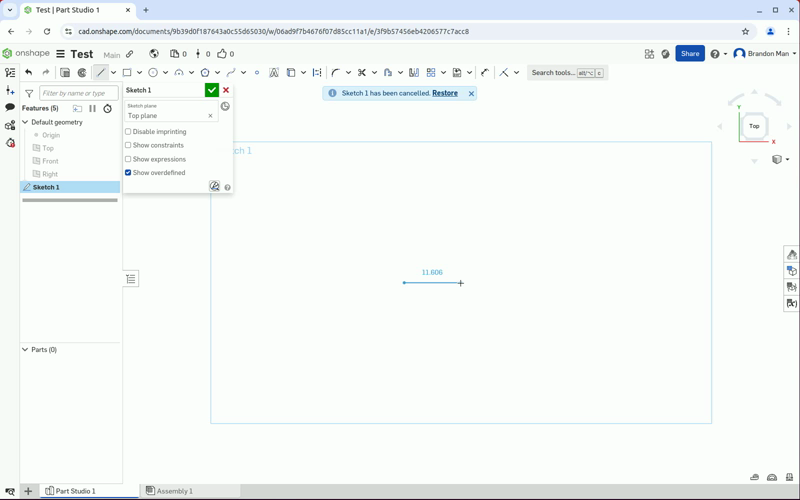
key_down(shift)
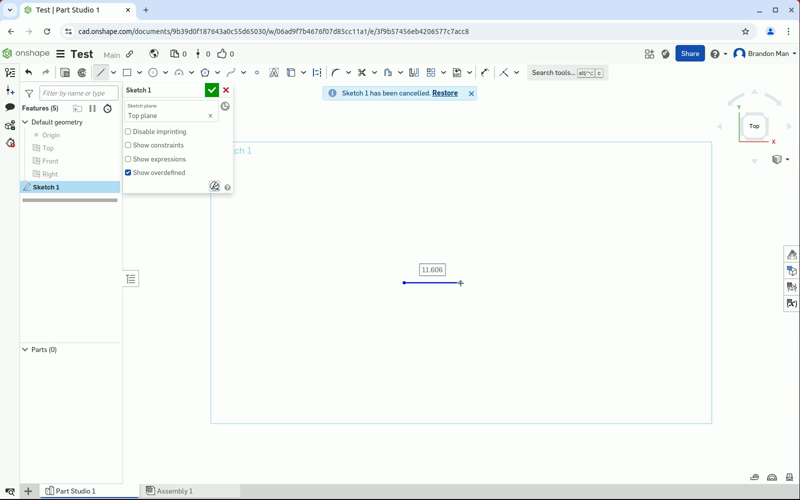
mouse_move(404, 209)
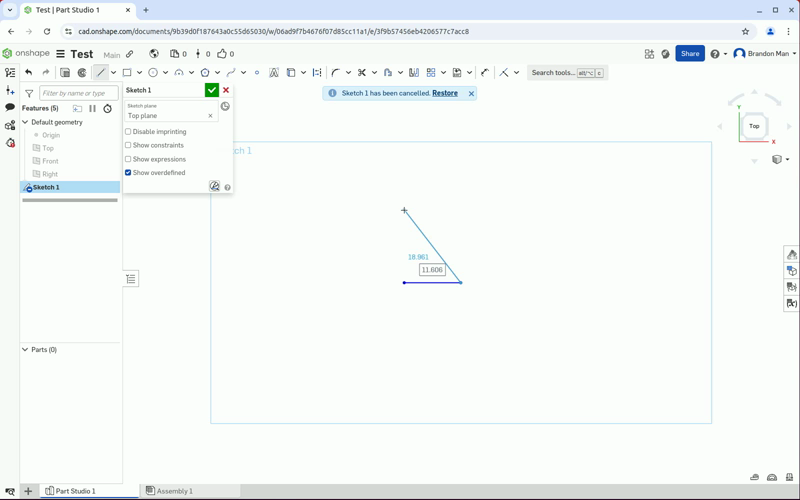
click(404, 209)
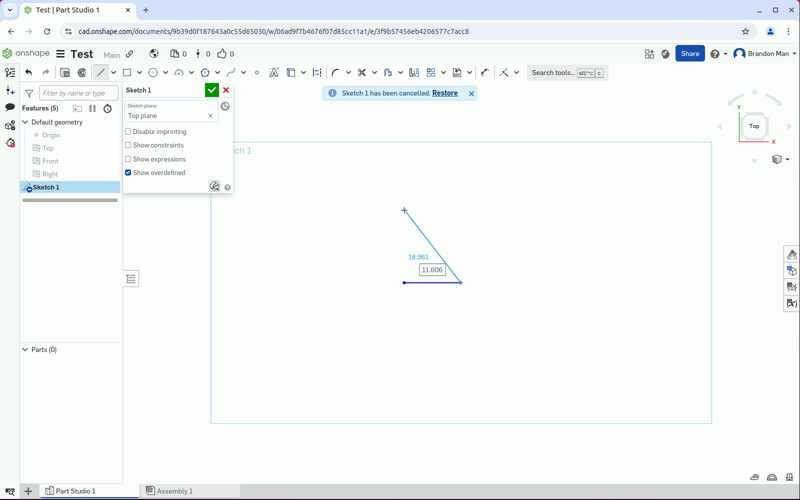
key_up(shift)
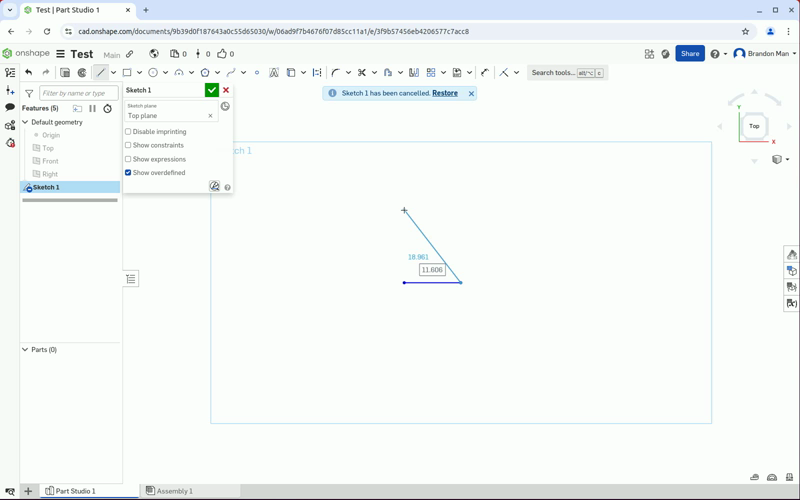
key_down(shift)
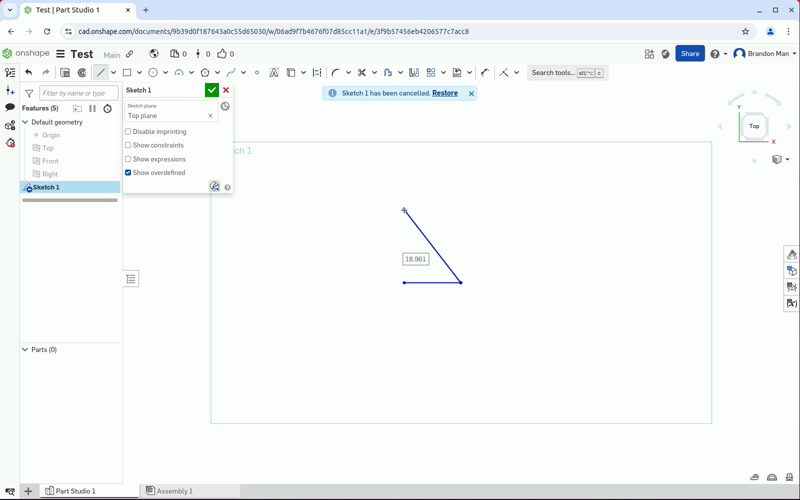
mouse_move(404, 282)
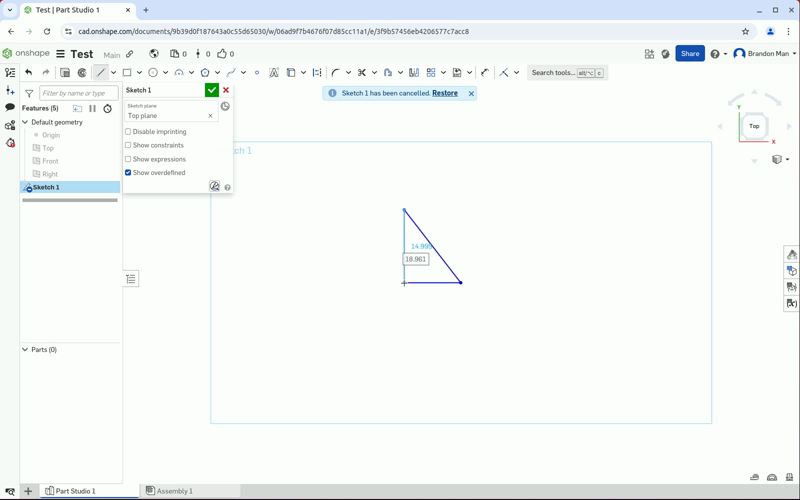
key_up(shift)
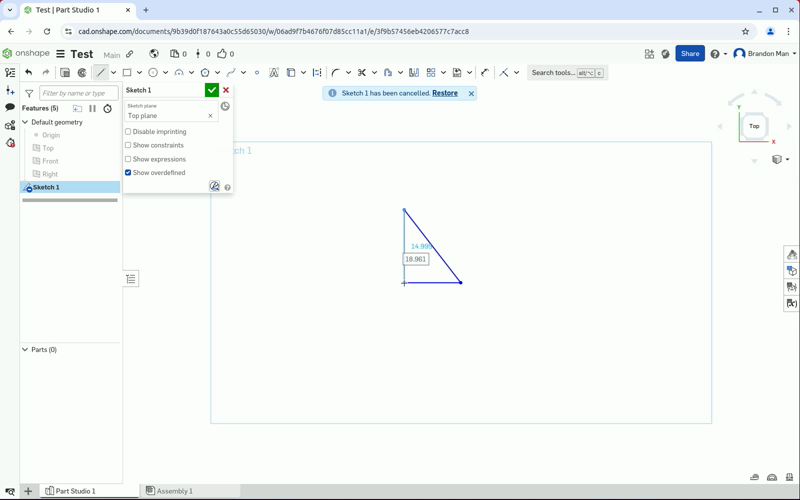
click(404, 282)
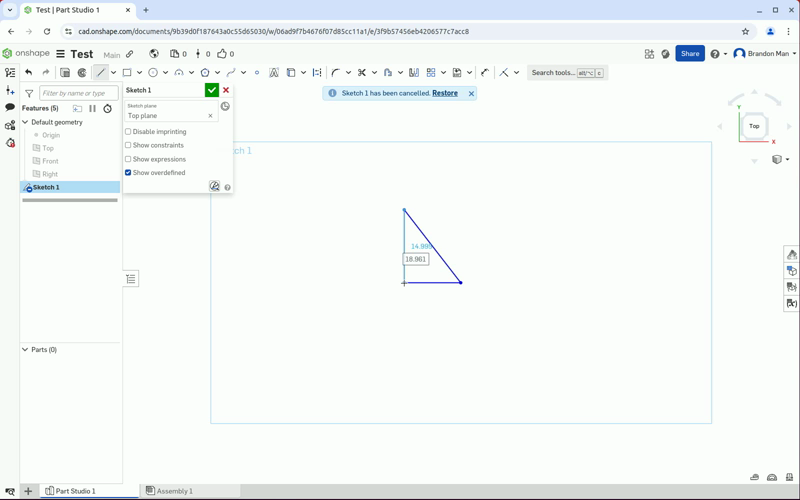
key(esc)
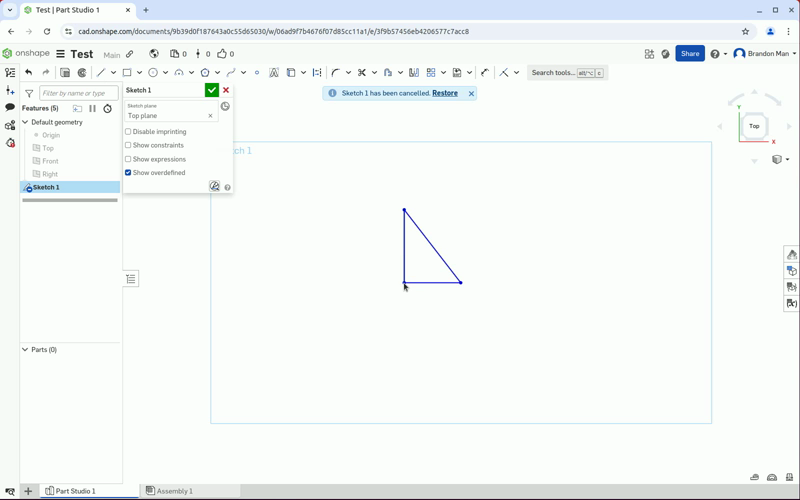
mouse_move(405, 269)
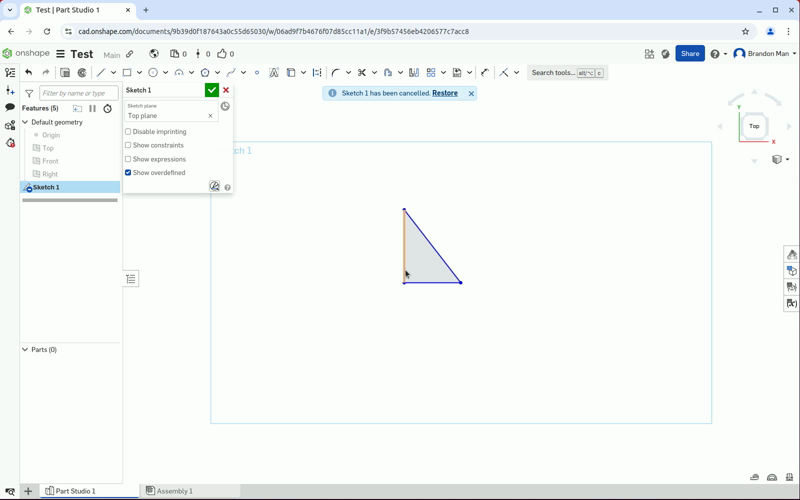
click(405, 269)
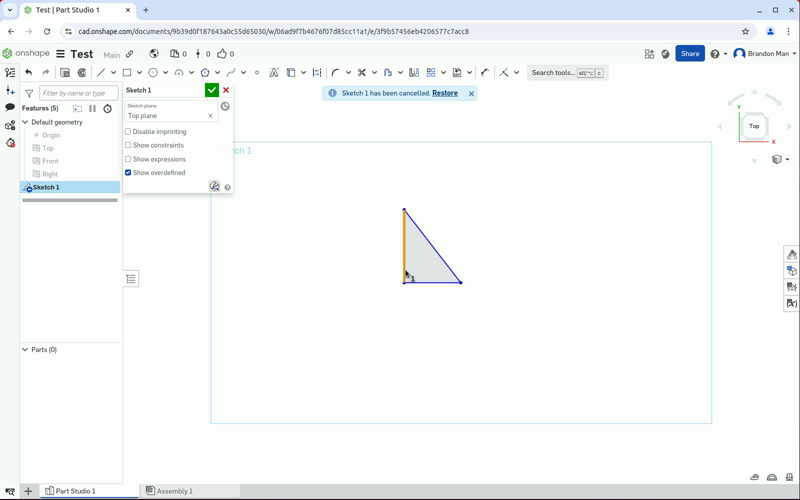
mouse_move(73, 352)
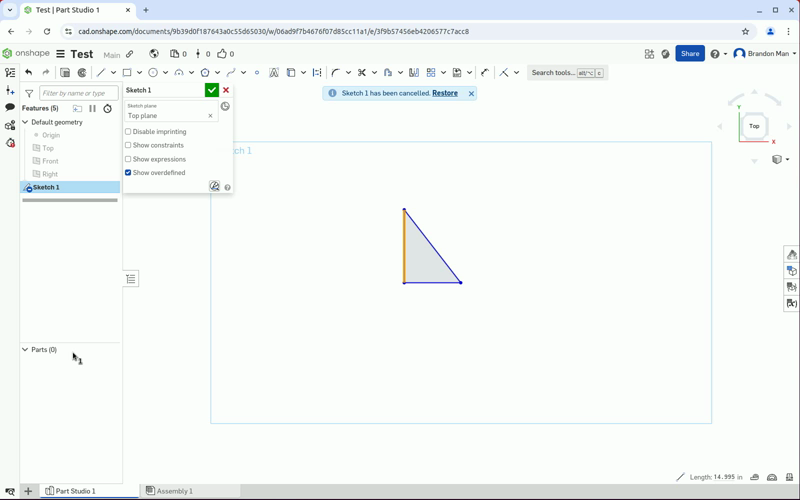
key(shift+y)
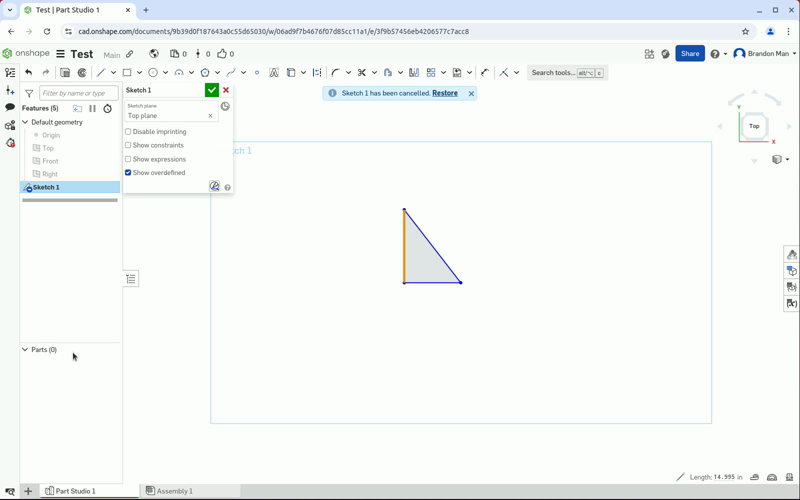
key(shift+e)
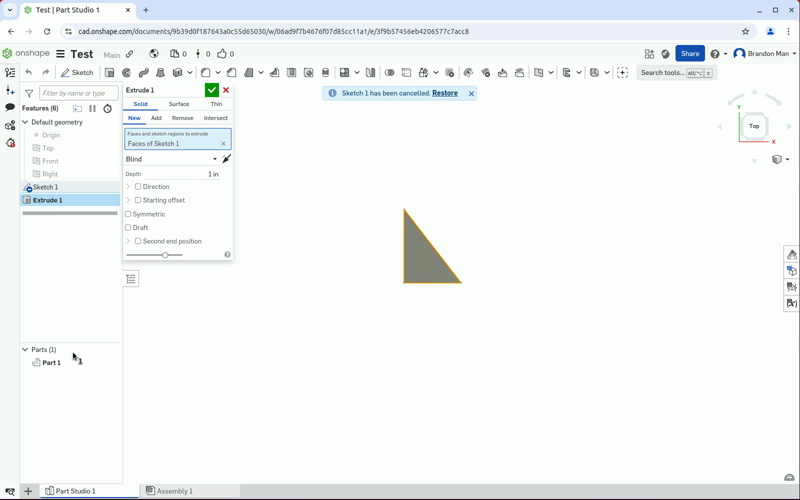
mouse_move(143, 106)
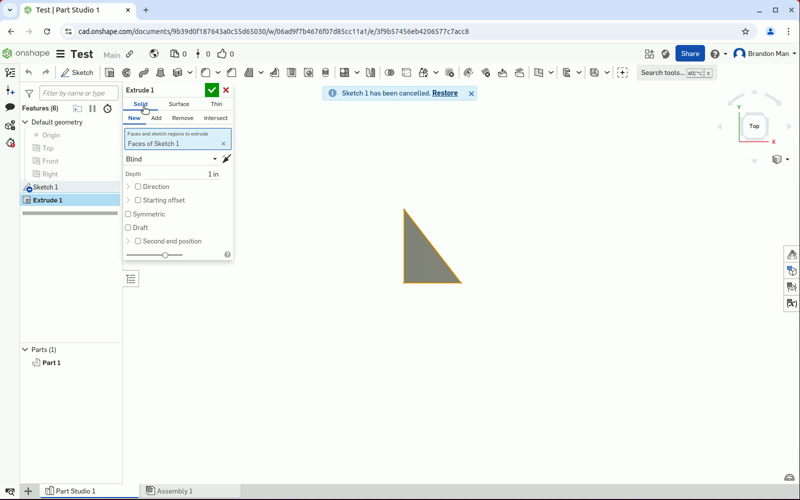
click(143, 106)
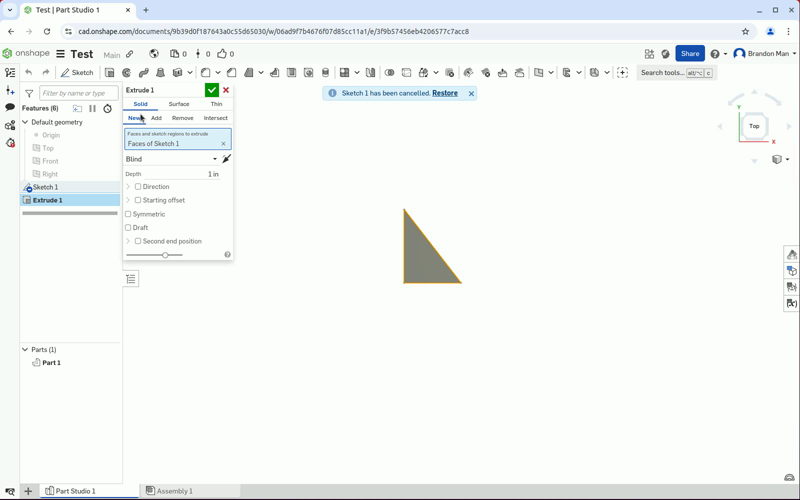
mouse_move(137, 120)
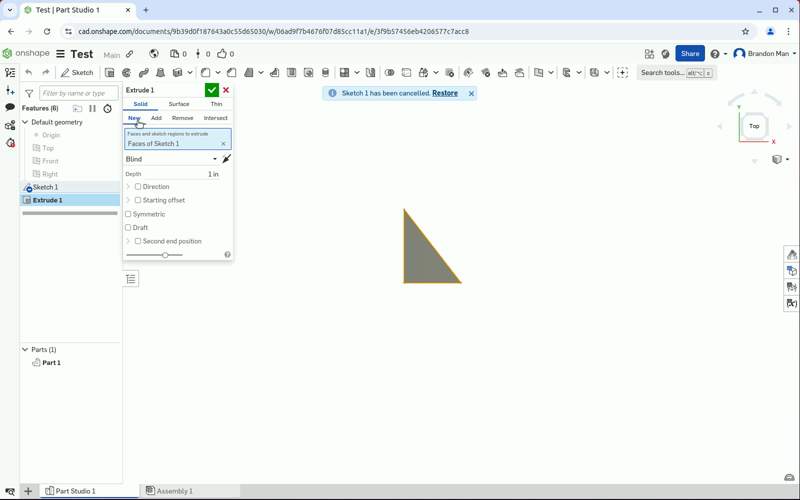
click(137, 120)
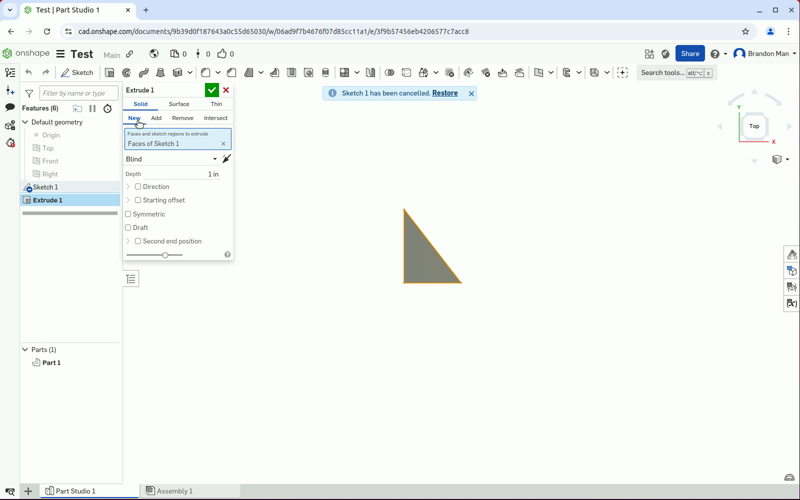
key(tab, 4)
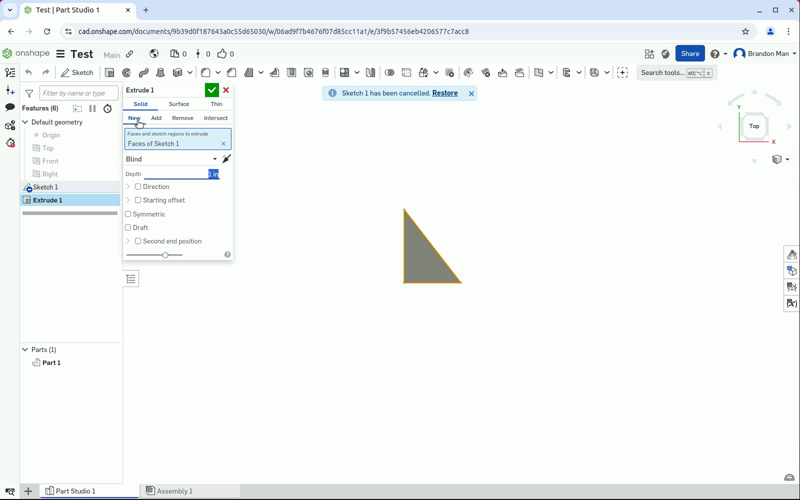
text(11.554)
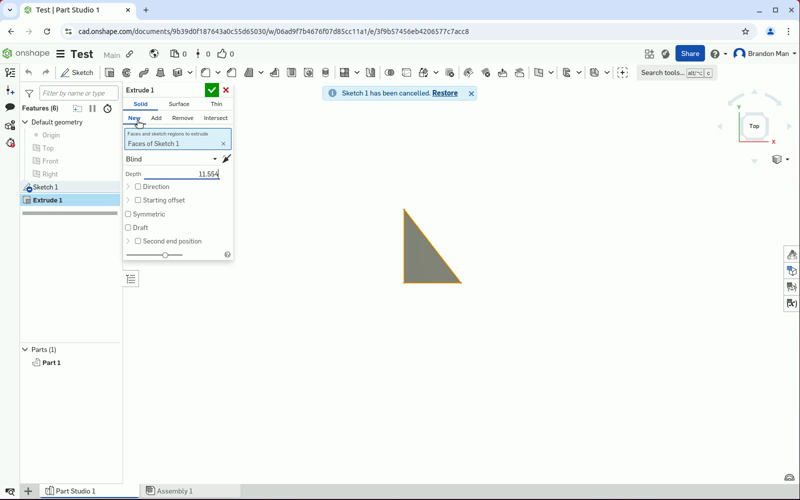
key(enter)
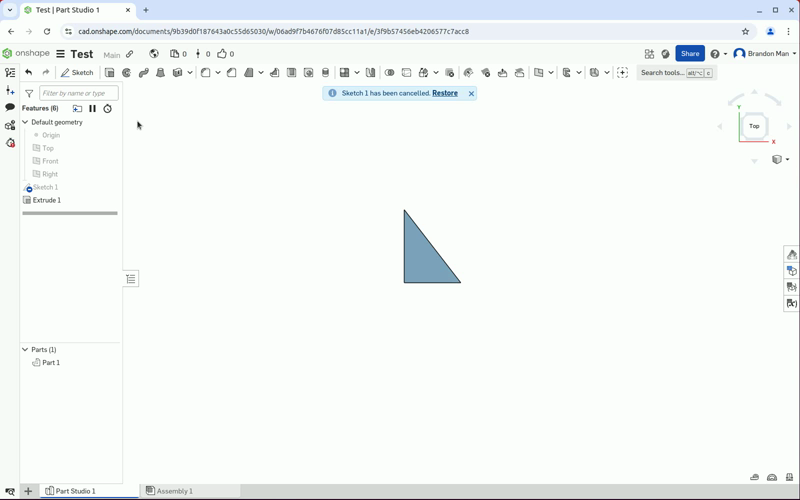
key(shift+h)
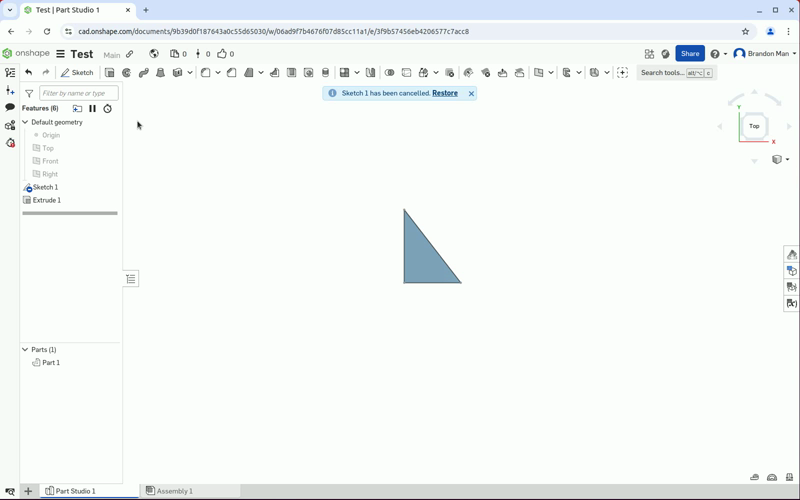
key(shift+h)
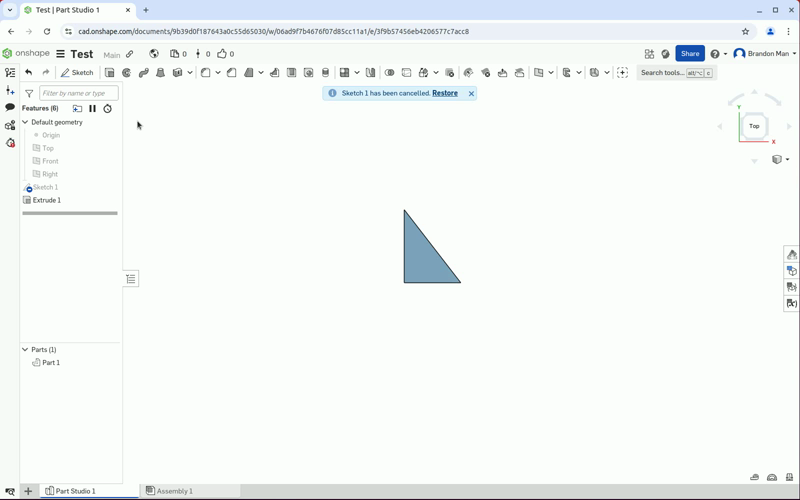
mouse_move(73, 189)
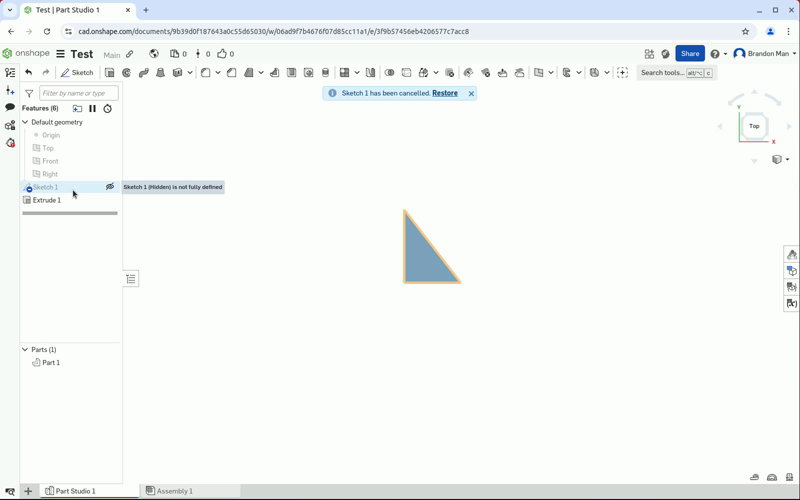
click(73, 189)
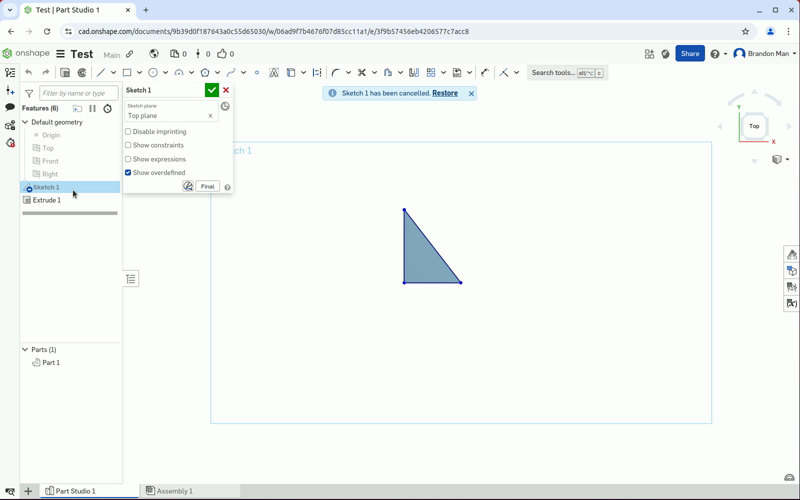
mouse_move(229, 92)
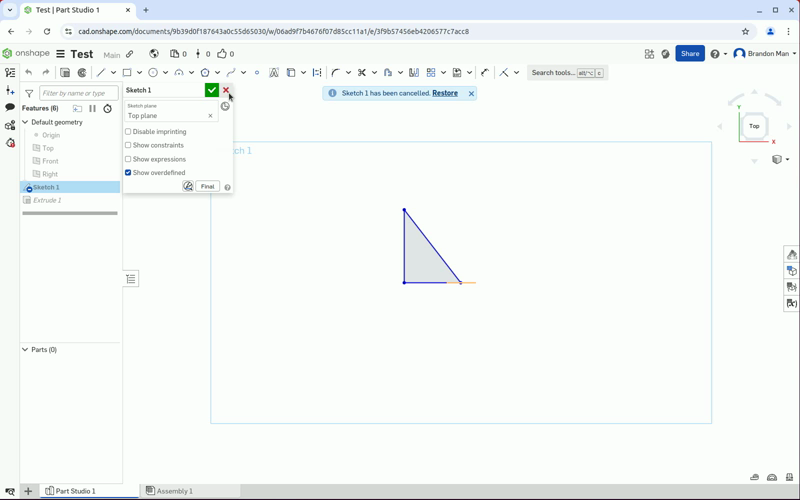
click(229, 92)
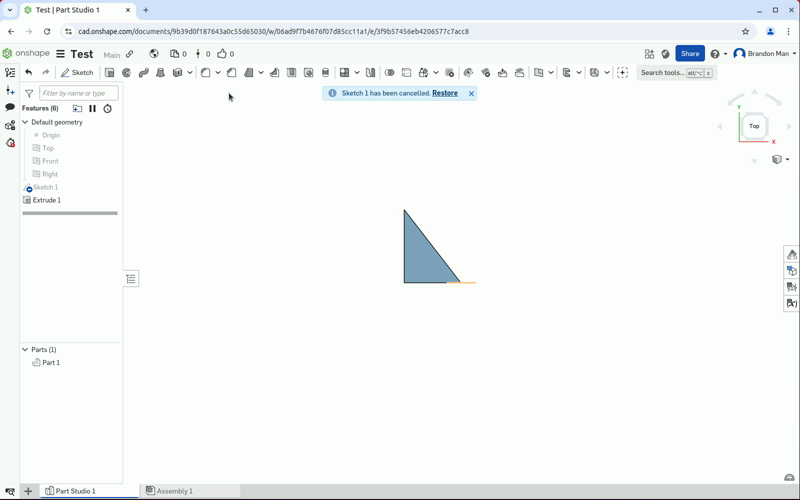
mouse_move(541, 75)
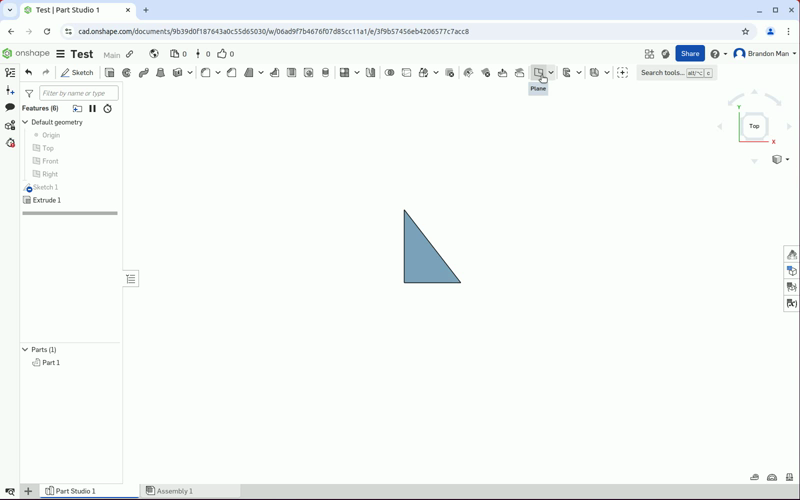
click(541, 75)
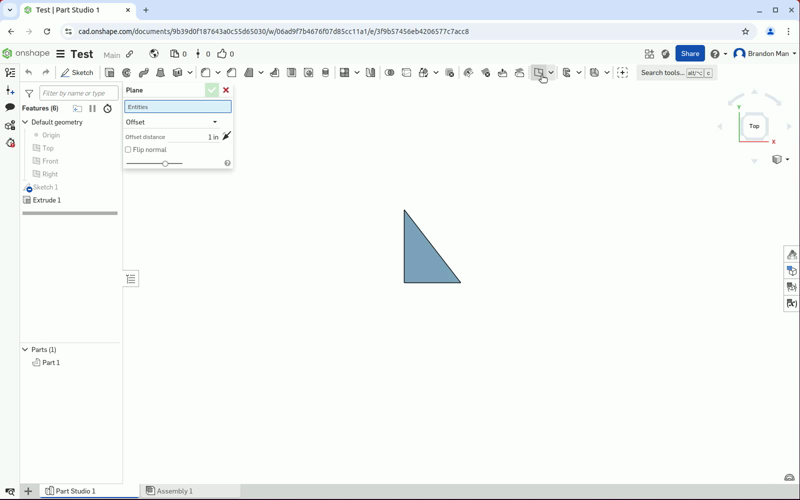
mouse_move(73, 150)
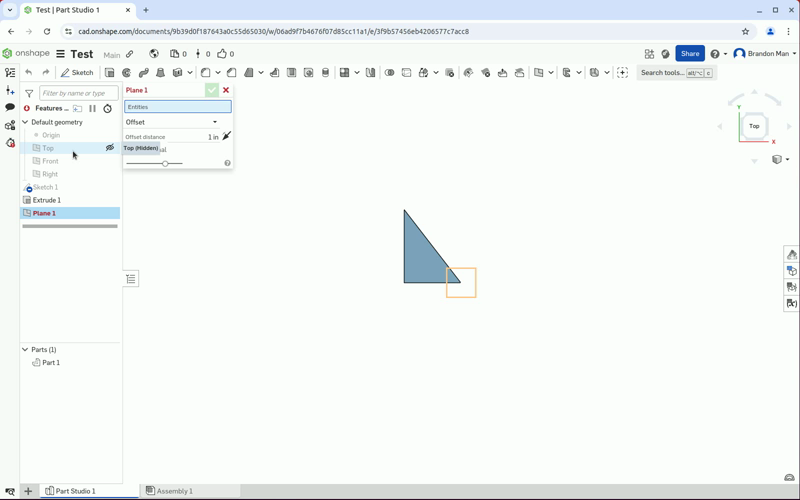
click(73, 150)
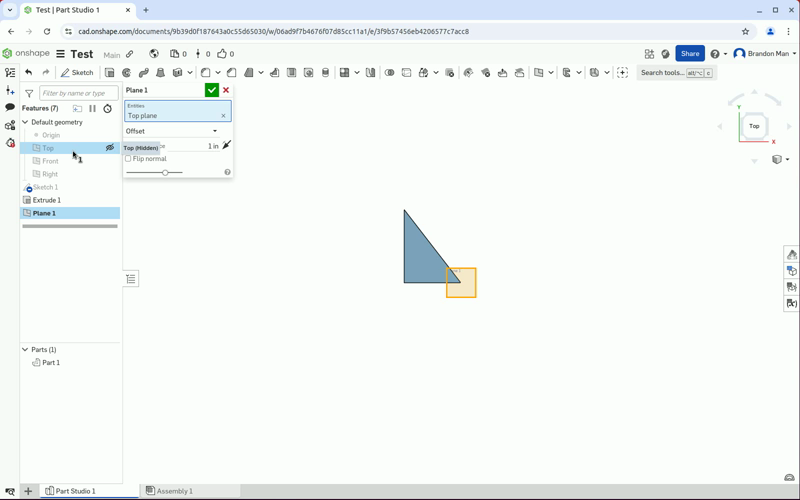
key(tab, 2)
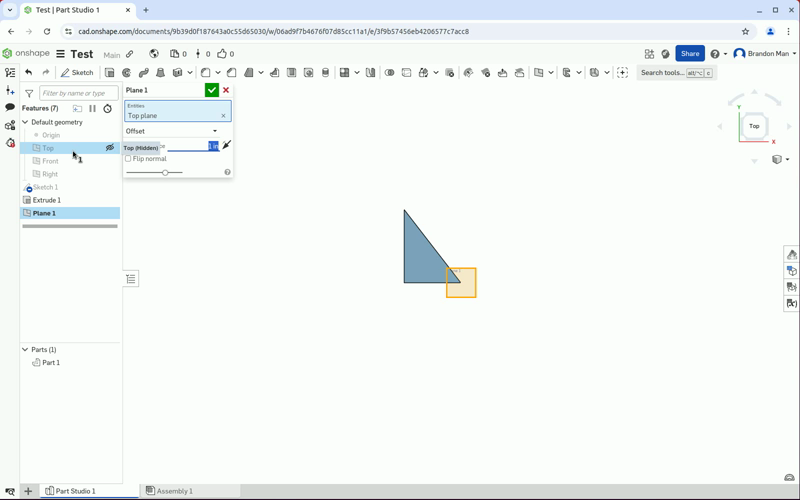
text(11.554)
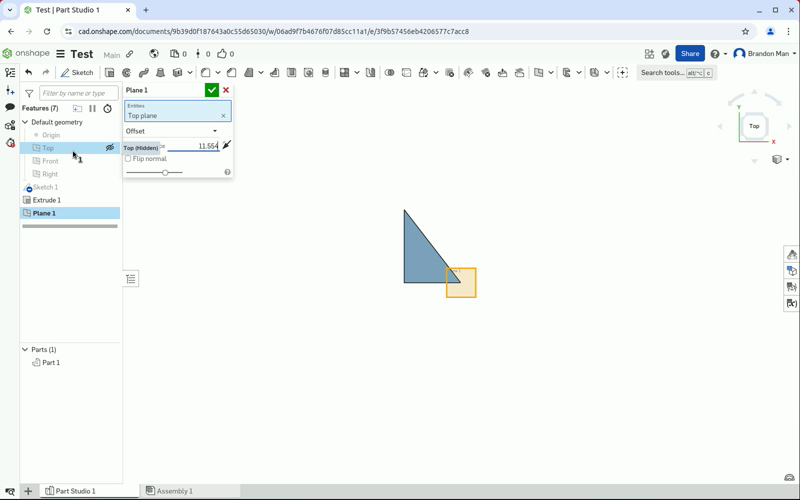
key(enter, 2)
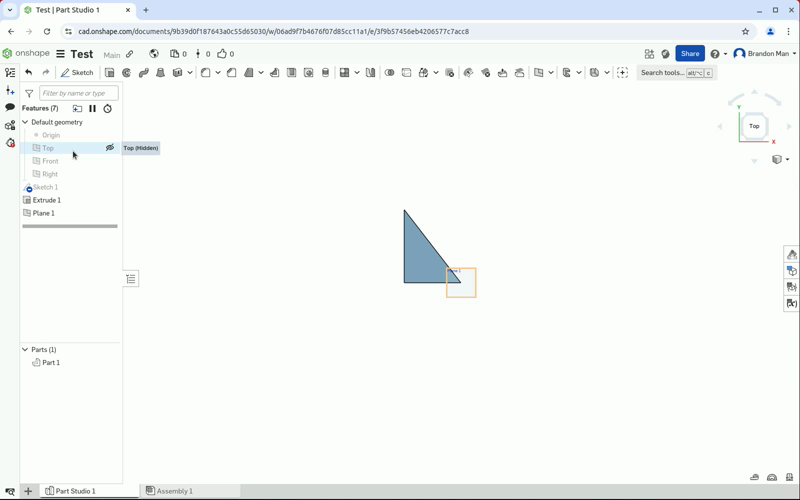
key(shift+s)
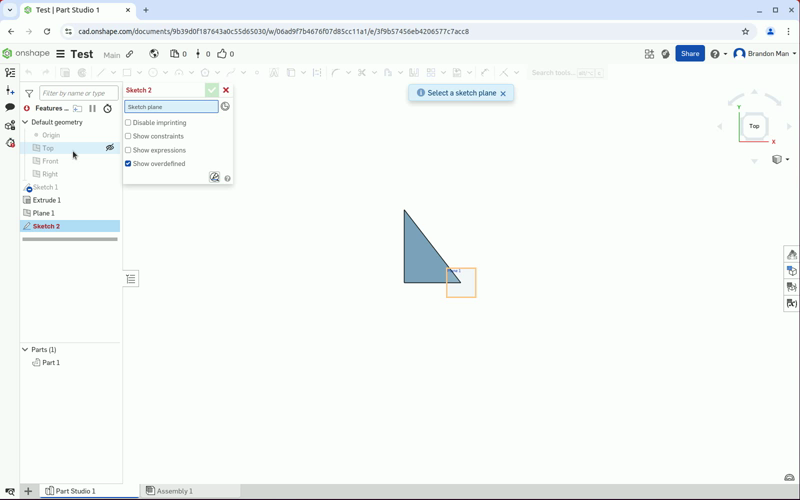
mouse_move(73, 215)
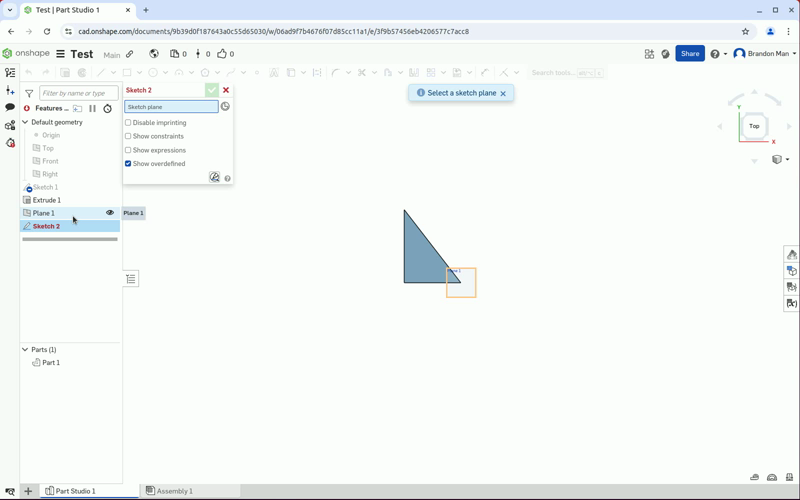
click(73, 215)
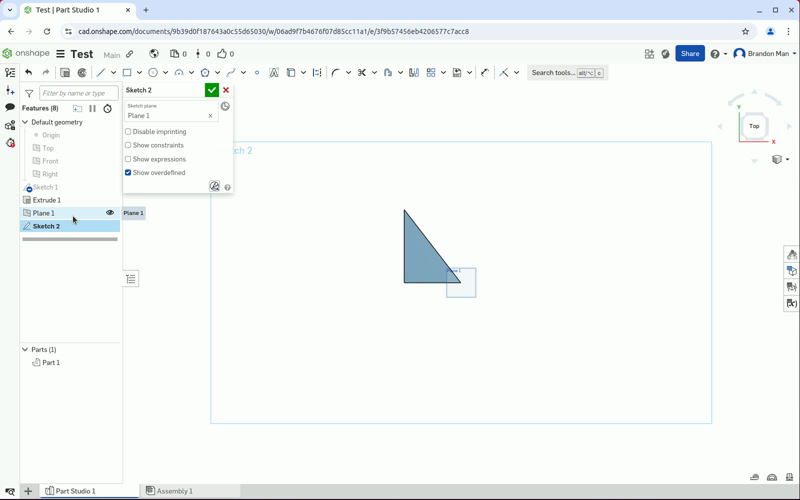
mouse_move(73, 352)
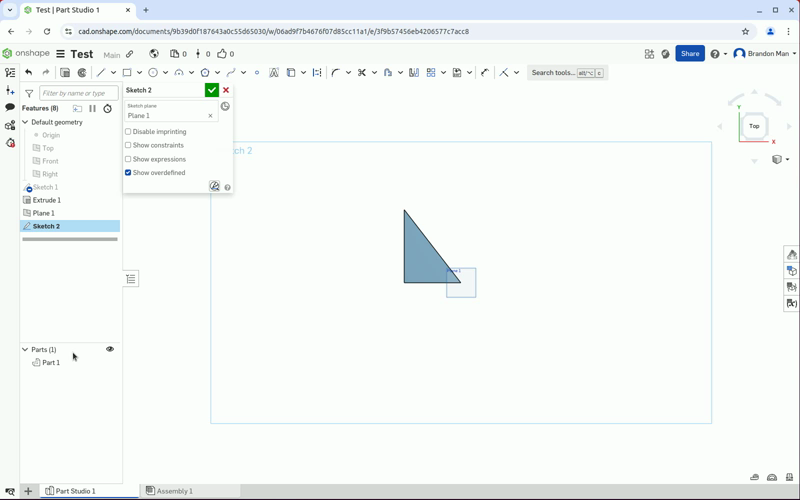
key(y)
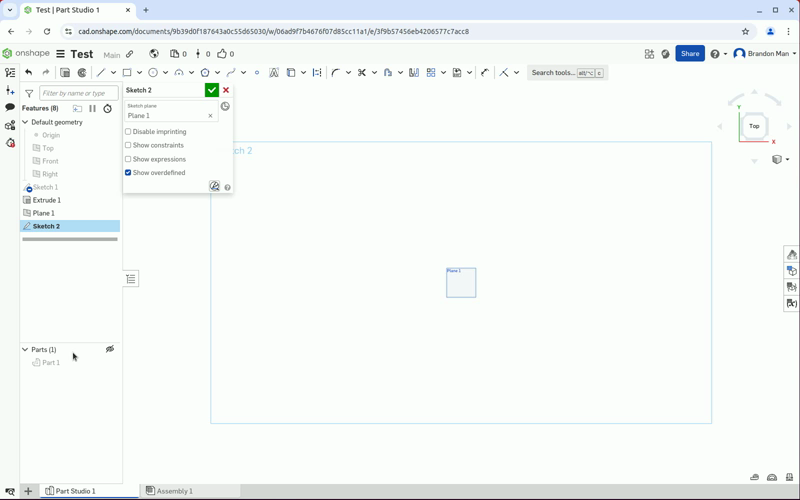
key(c)
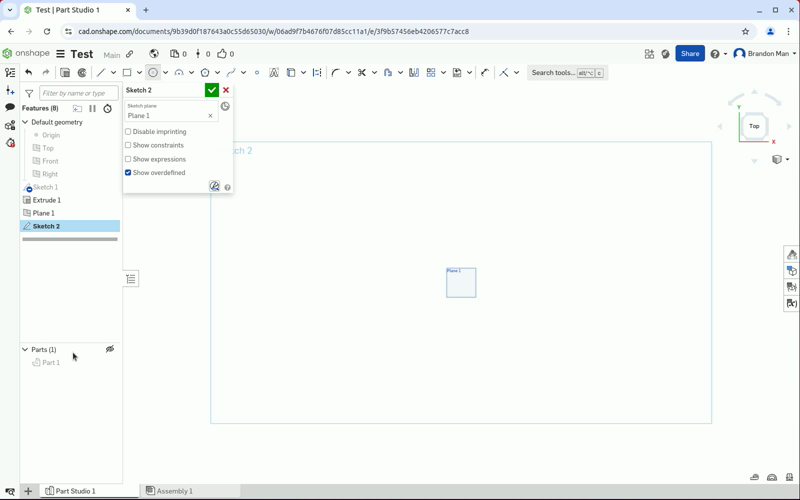
key_down(shift)
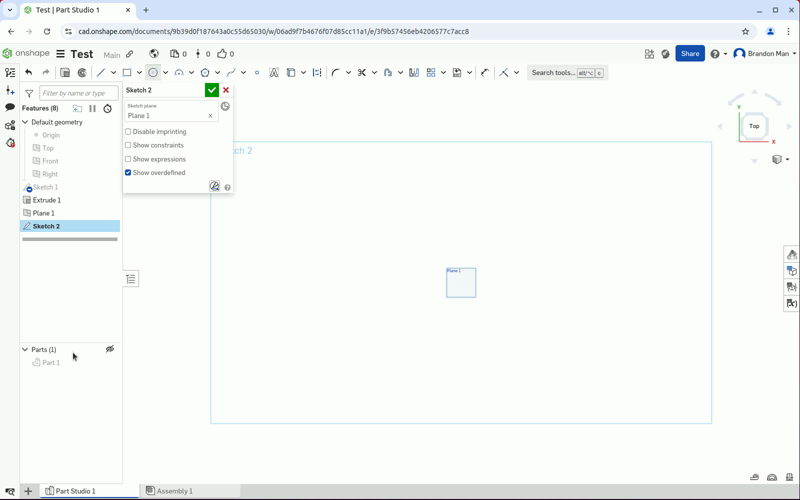
mouse_move(424, 258)
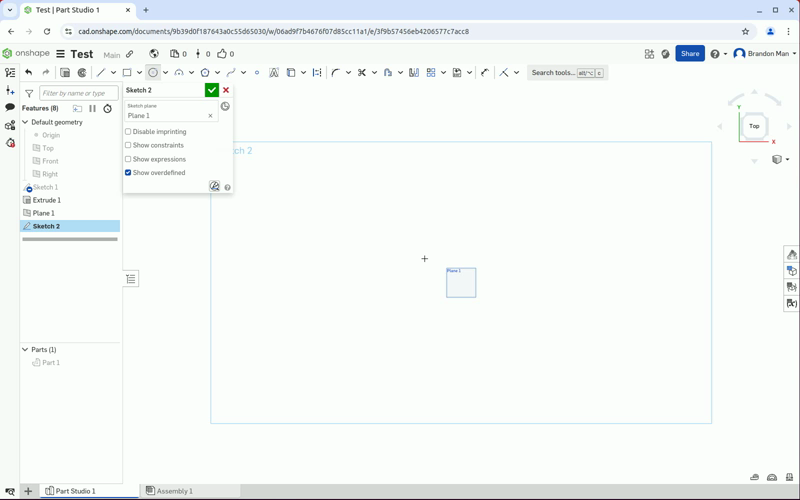
click(424, 258)
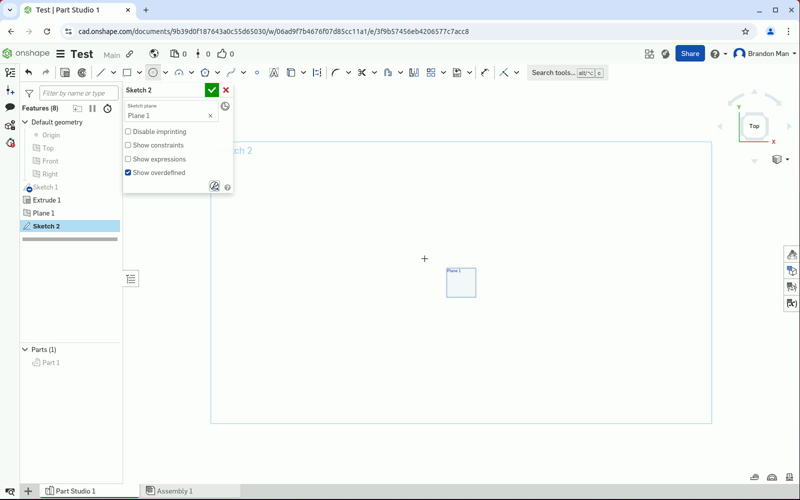
key_up(shift)
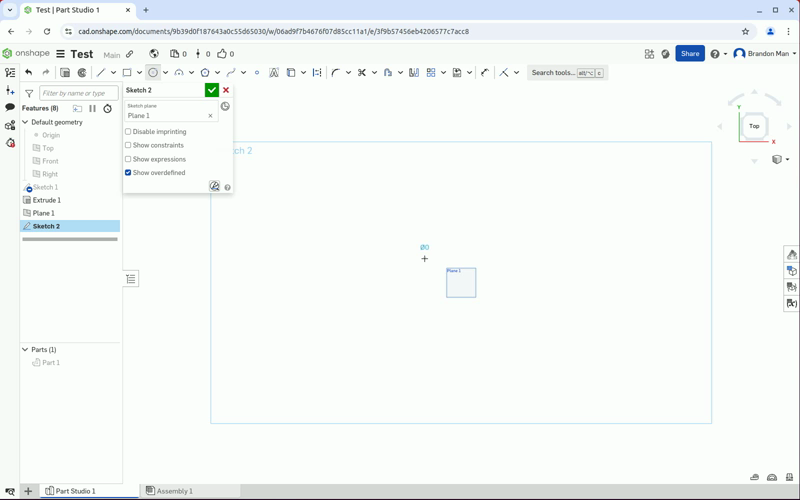
mouse_move(430, 258)
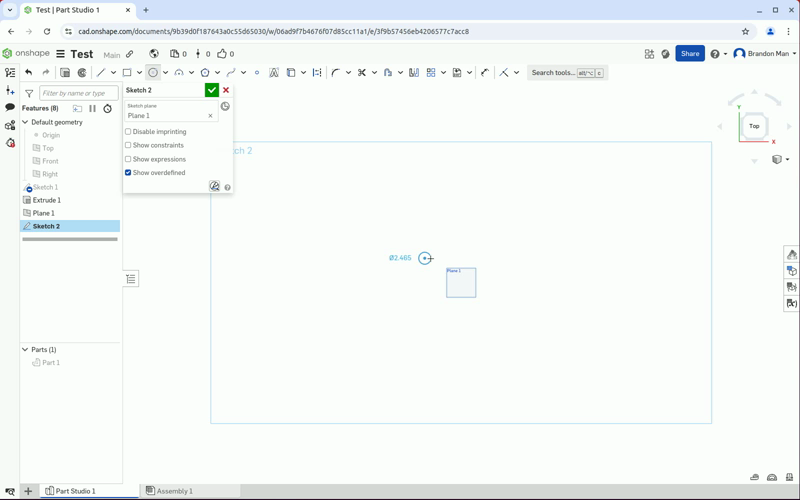
click(430, 258)
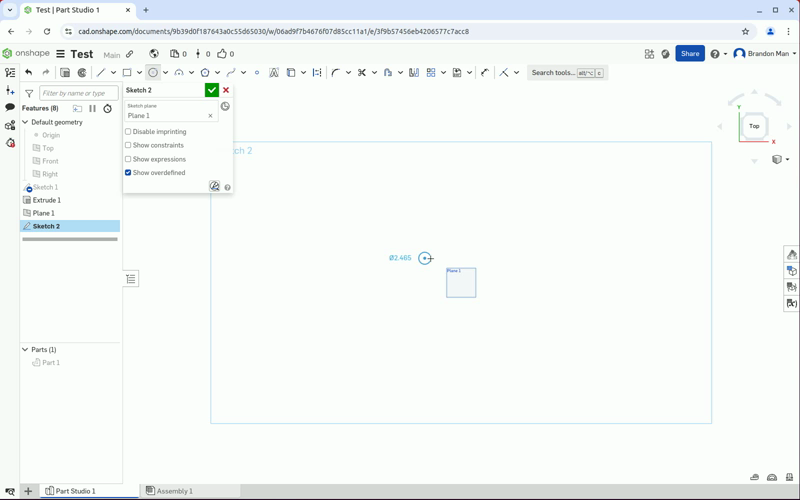
key(esc)
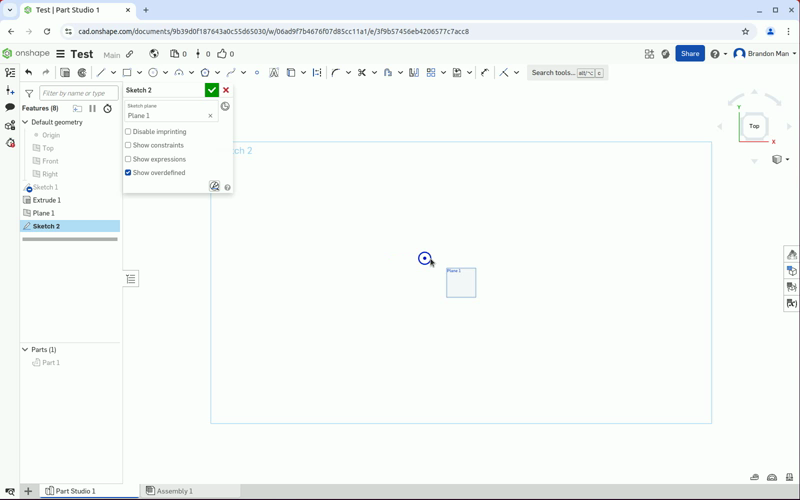
mouse_move(424, 255)
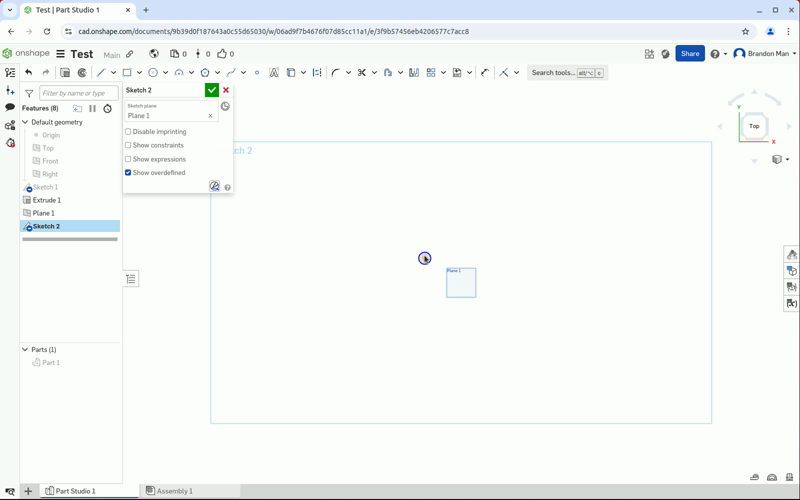
scroll(6)
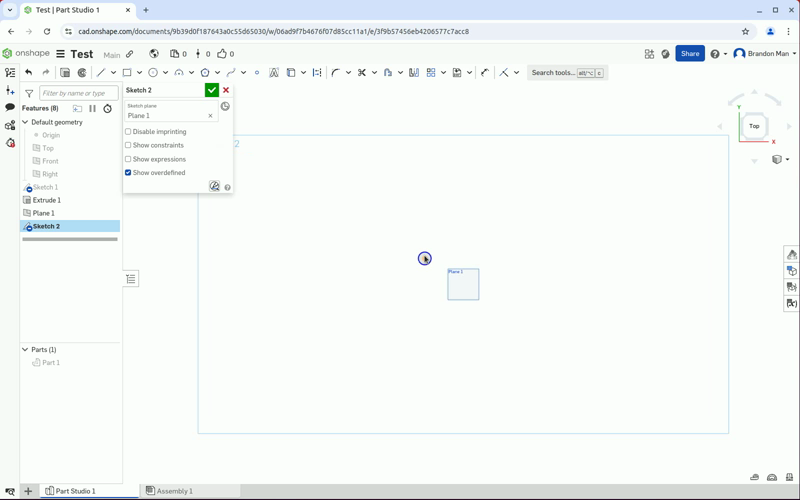
scroll(6)
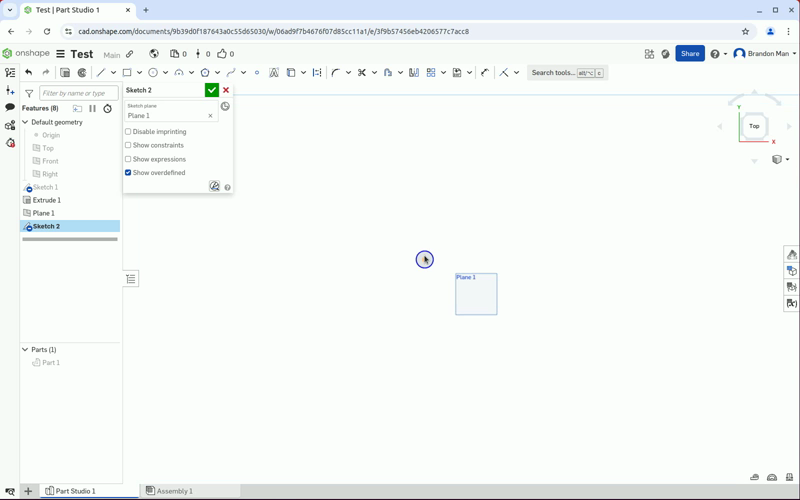
scroll(6)
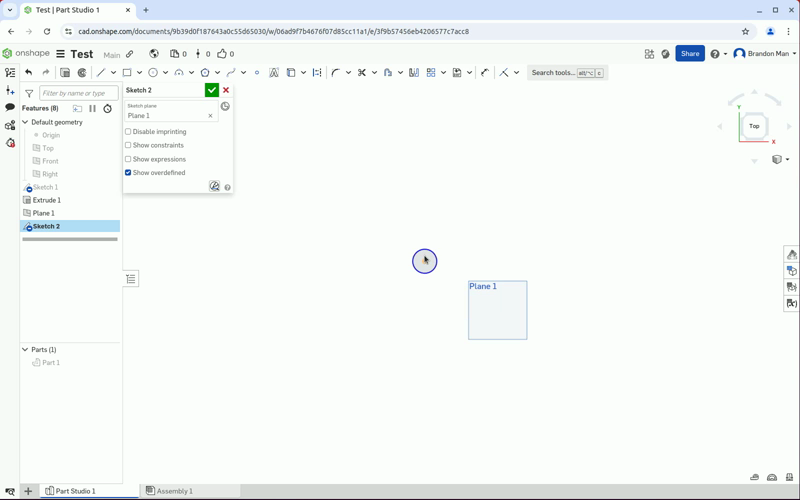
scroll(6)
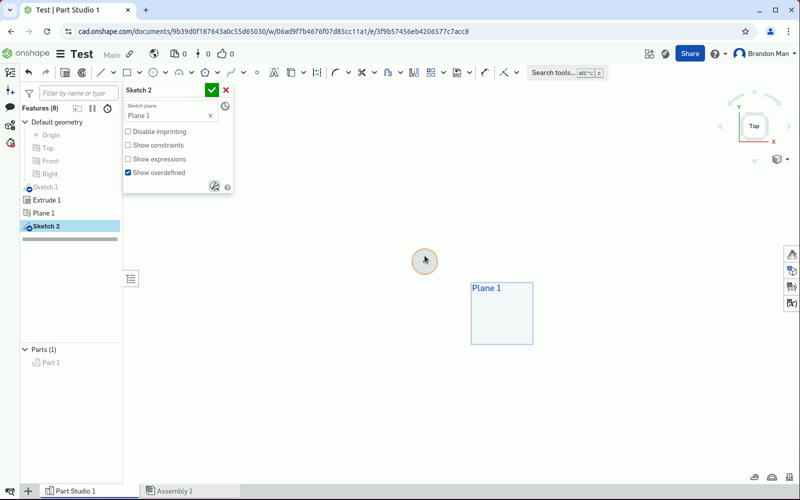
scroll(6)
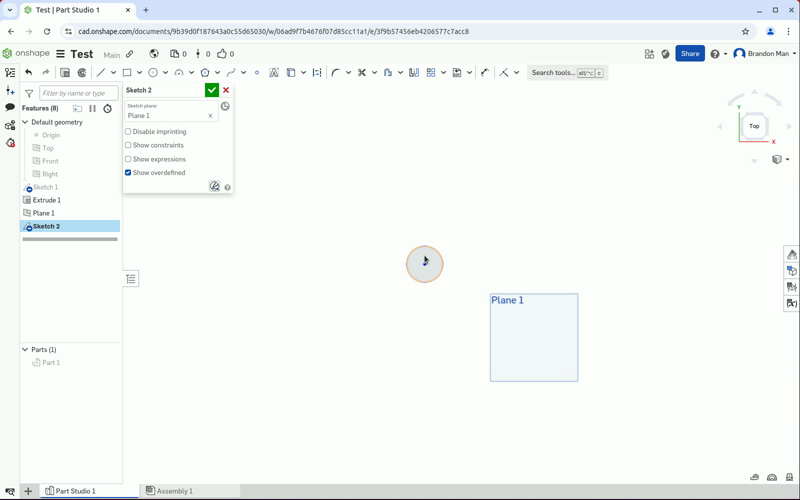
scroll(6)
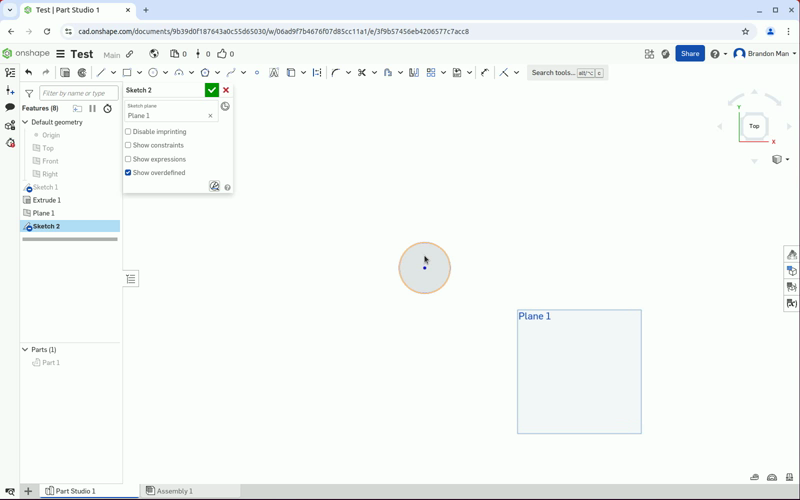
scroll(6)
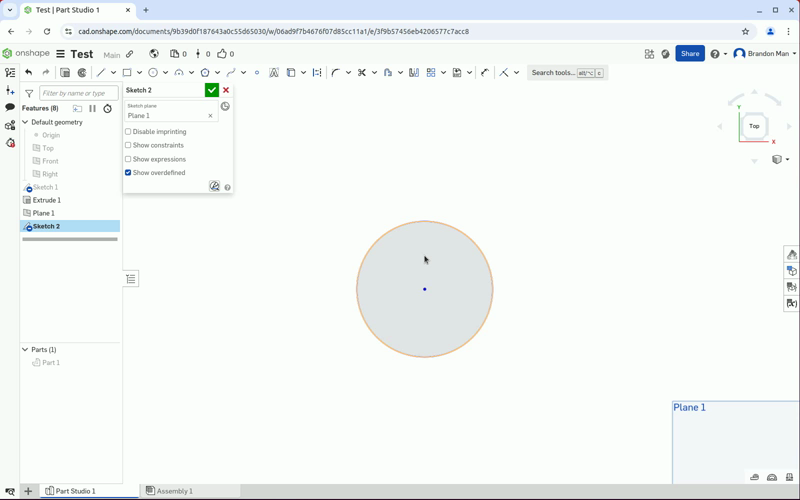
click(424, 255)
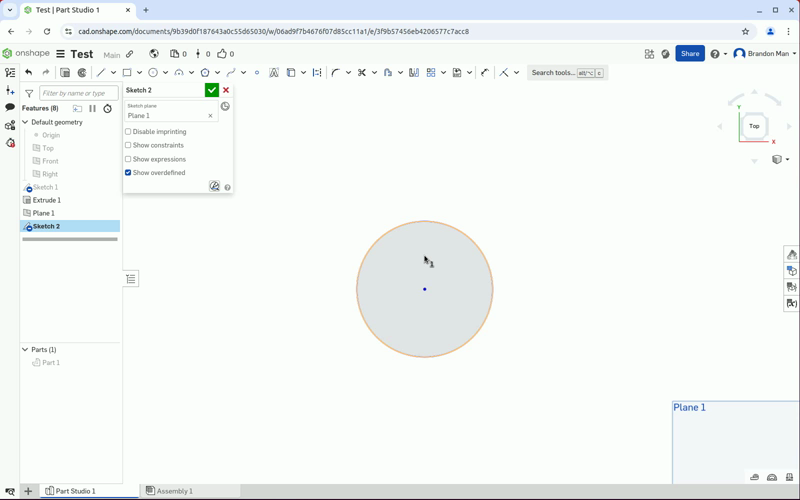
scroll(-6)
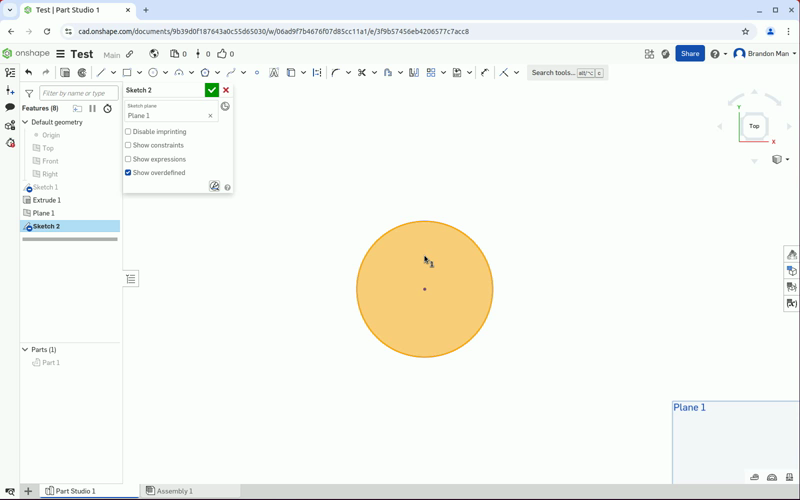
scroll(-6)
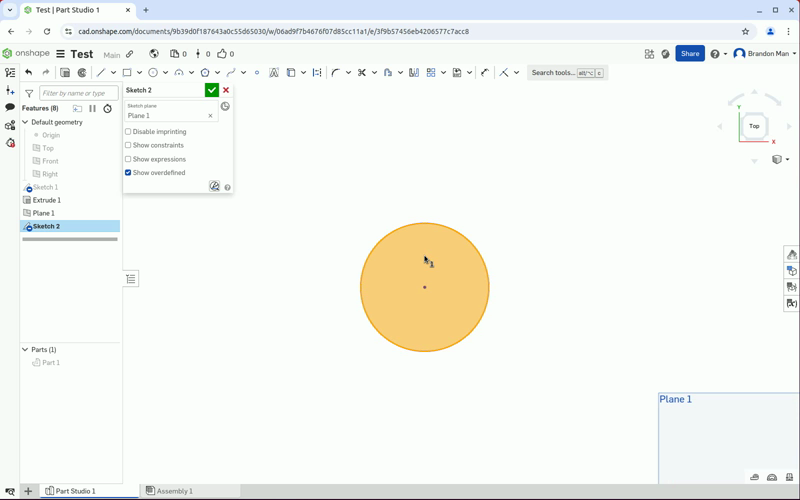
scroll(-6)
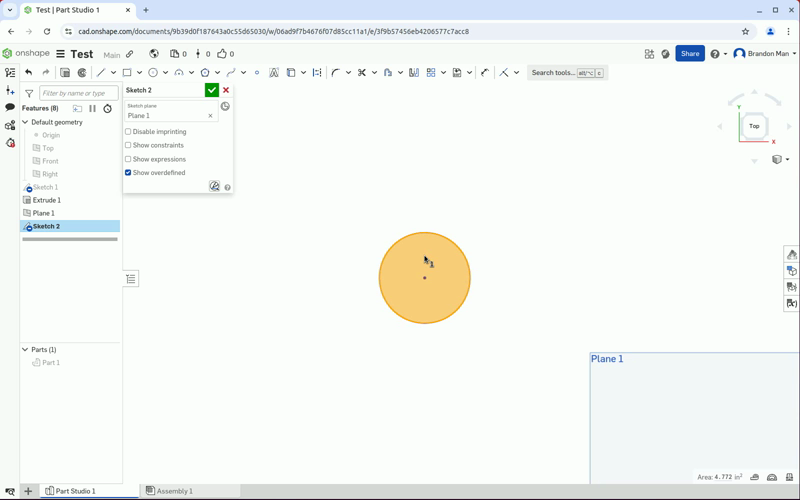
scroll(-6)
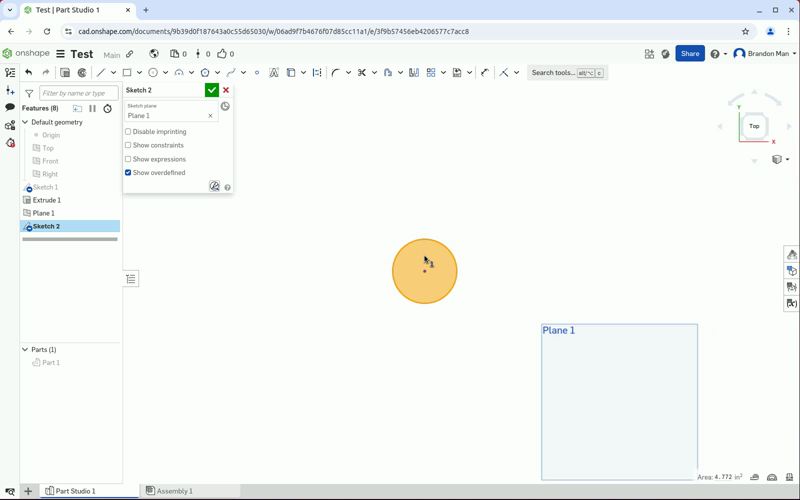
scroll(-6)
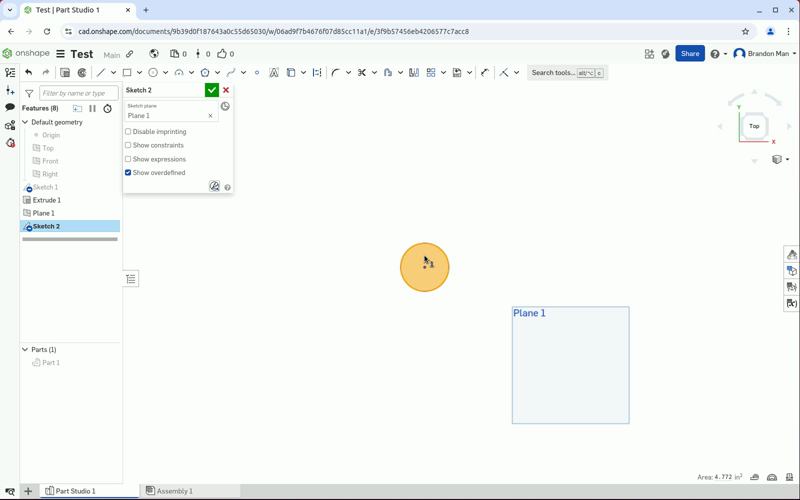
scroll(-6)
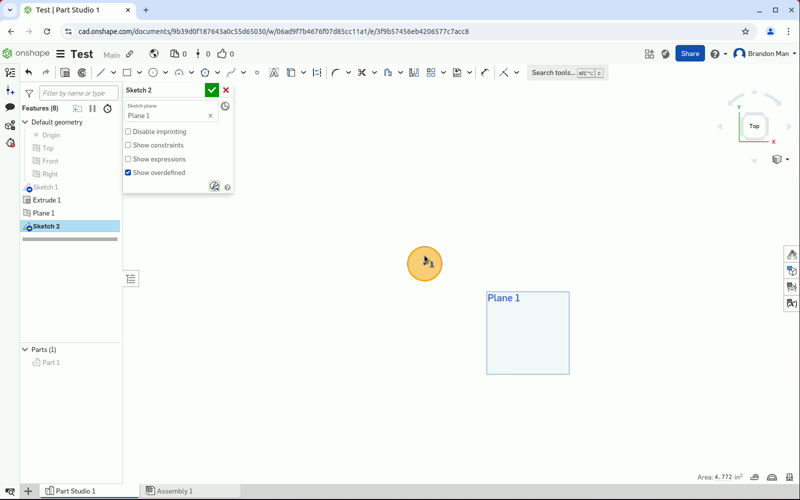
scroll(-6)
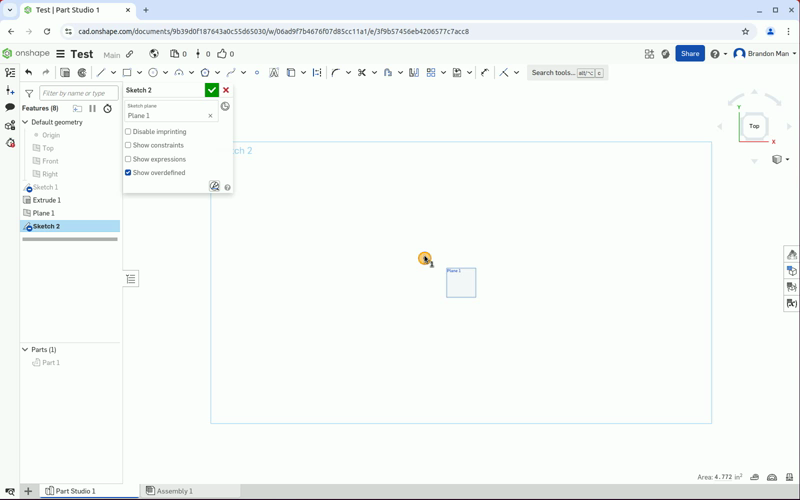
mouse_move(73, 352)
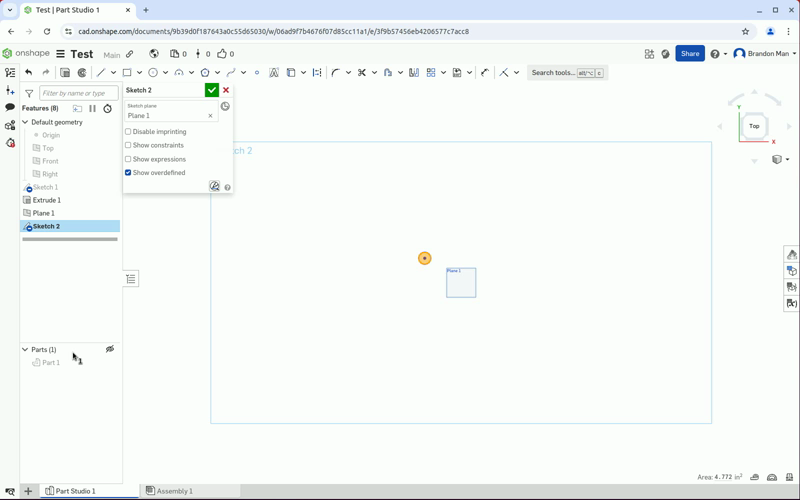
key(shift+y)
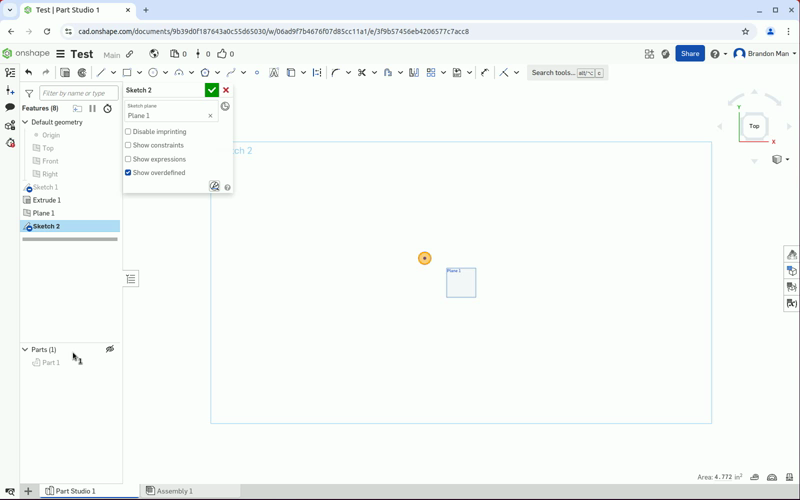
key(shift+e)
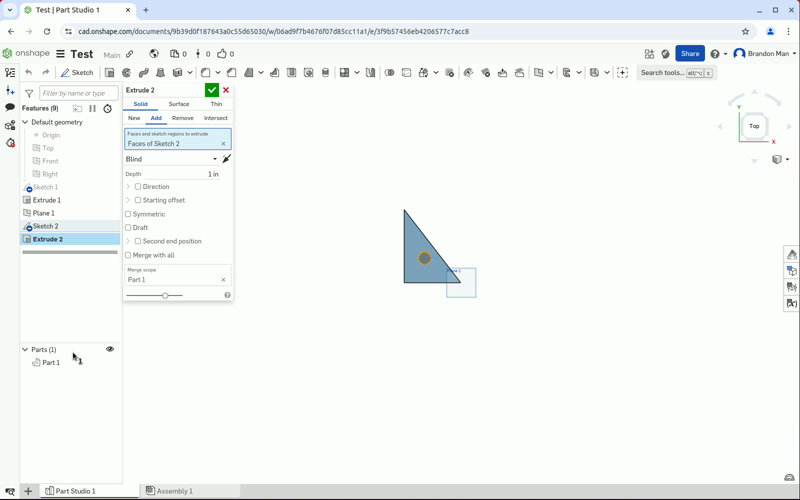
mouse_move(143, 106)
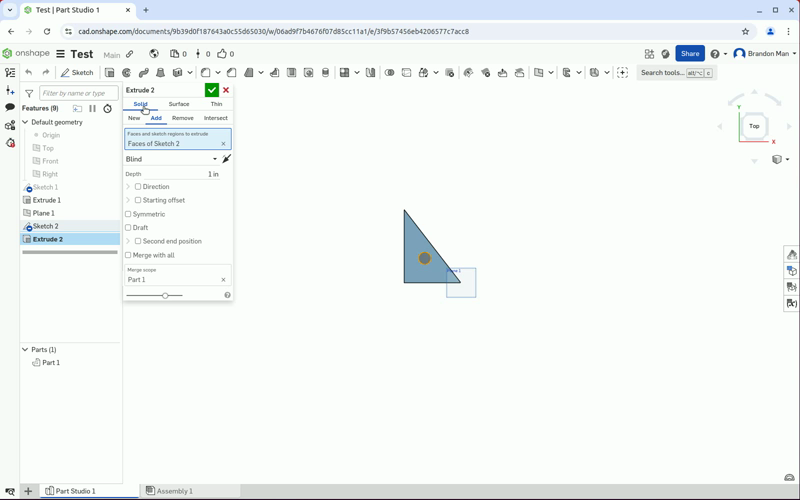
click(143, 106)
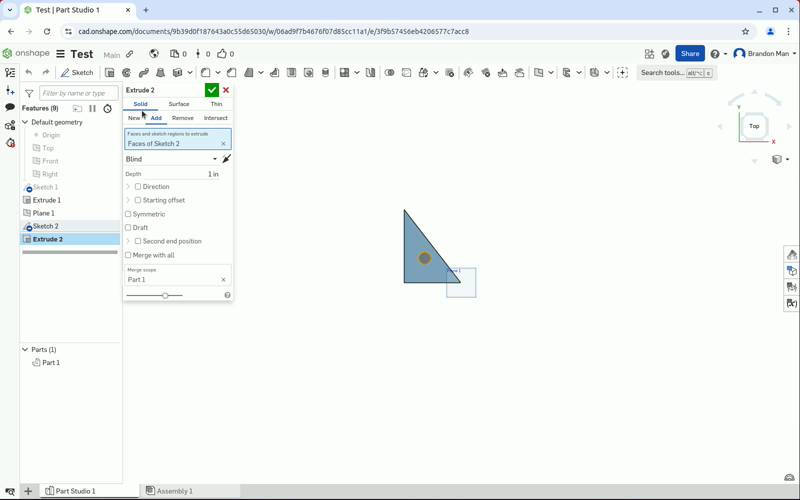
mouse_move(137, 120)
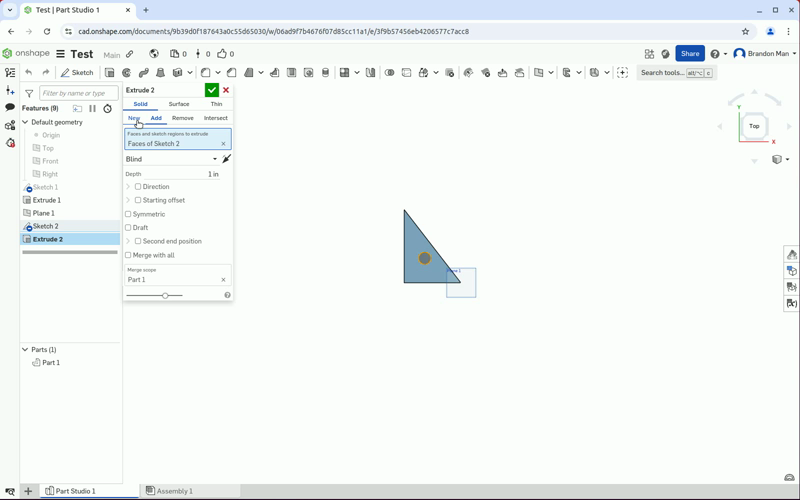
click(137, 120)
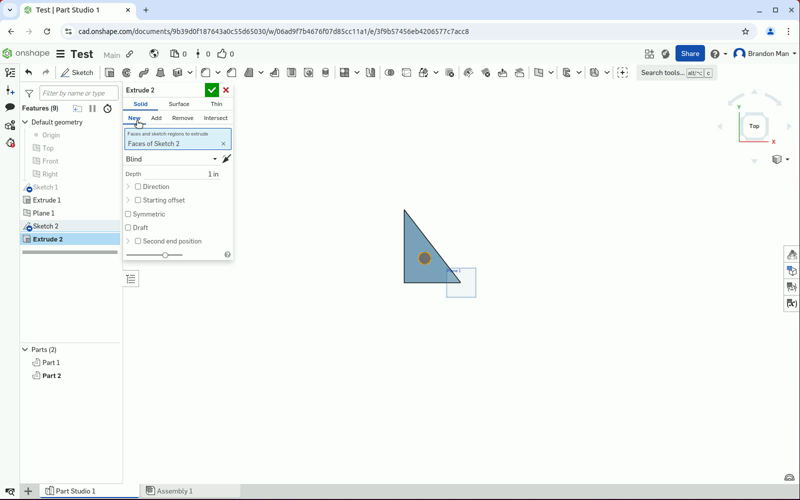
key(tab, 4)
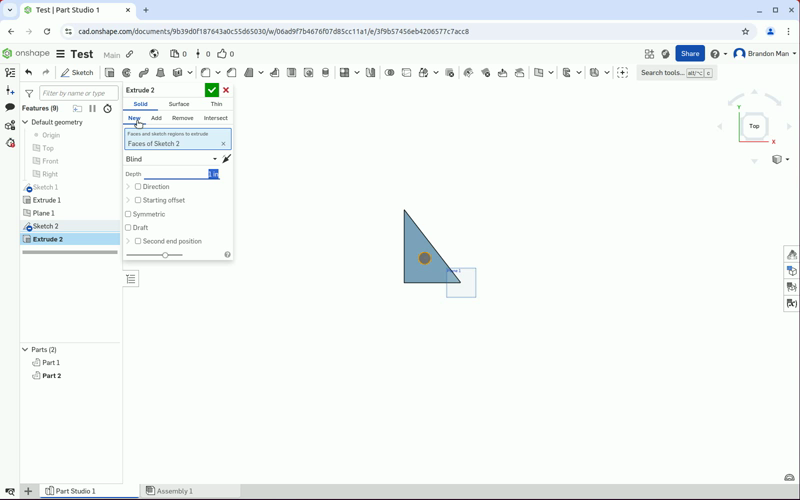
text(11.554)
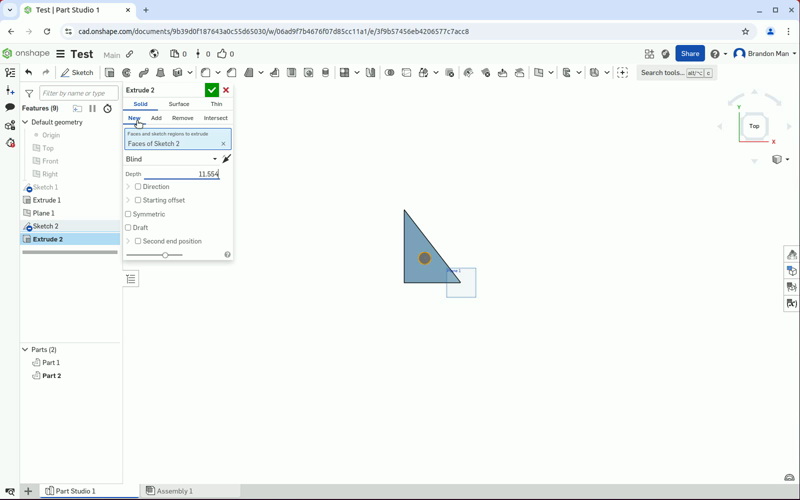
key(enter)
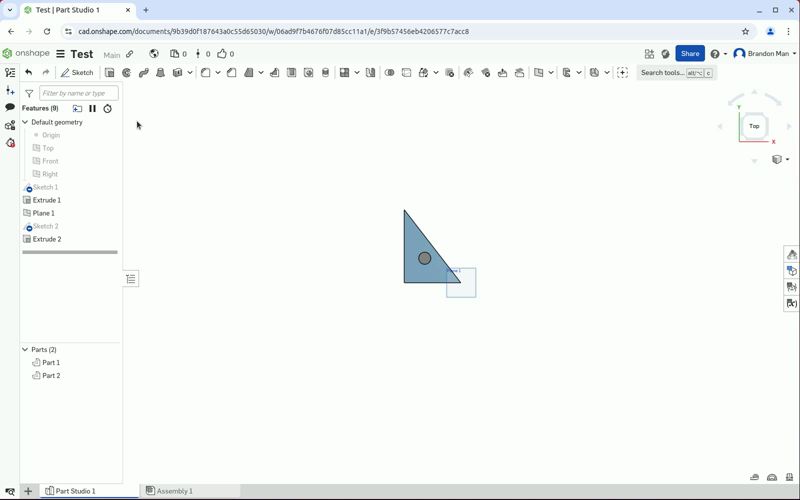
key(shift+h)
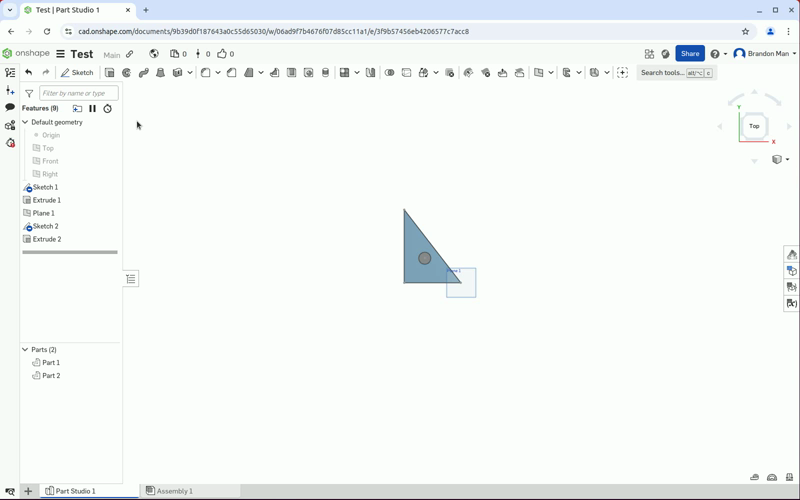
key(shift+h)
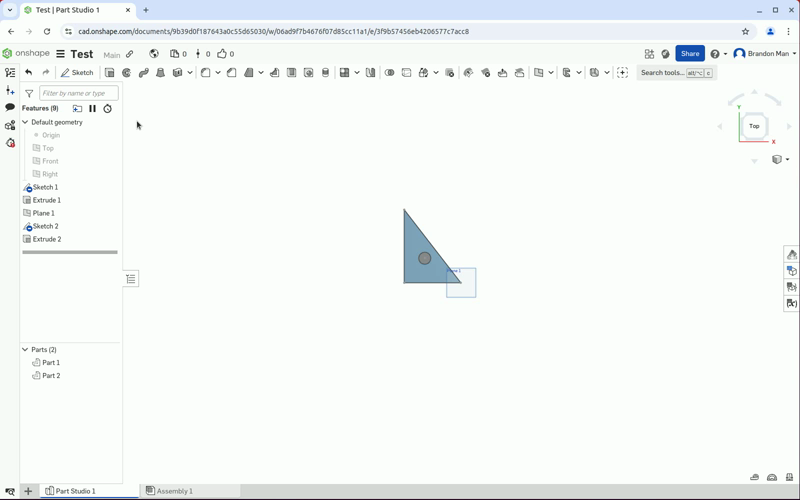
key(shift+7)
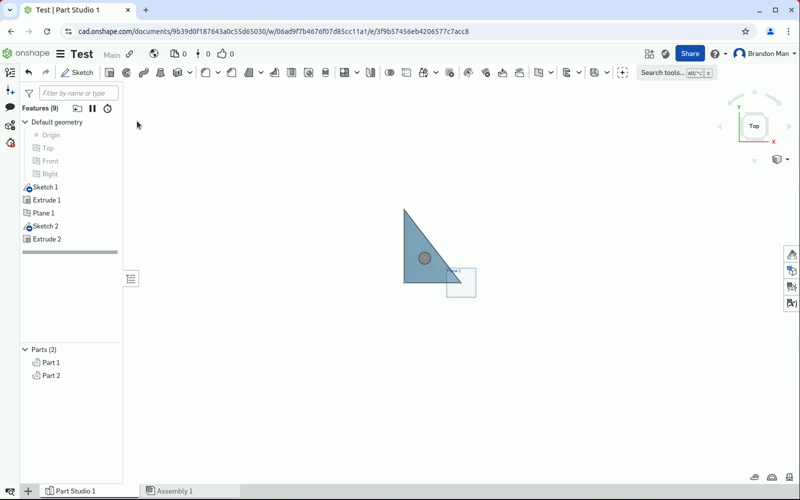
key(up, 3)
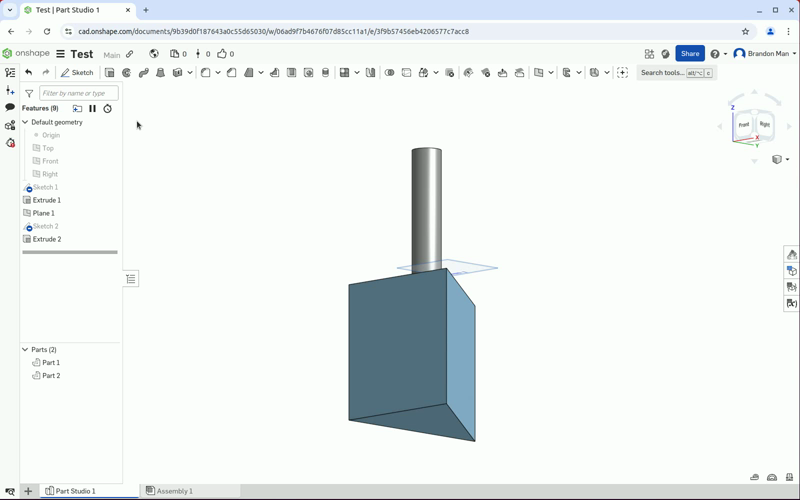
key(left, 3)
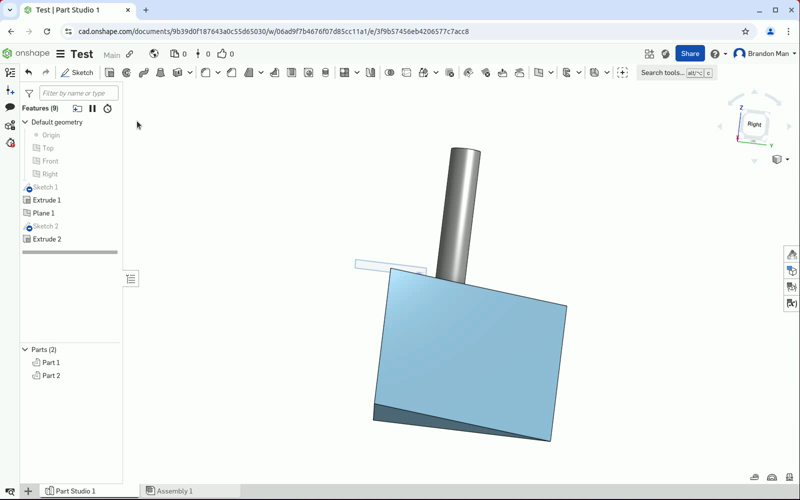
key(right, 3)
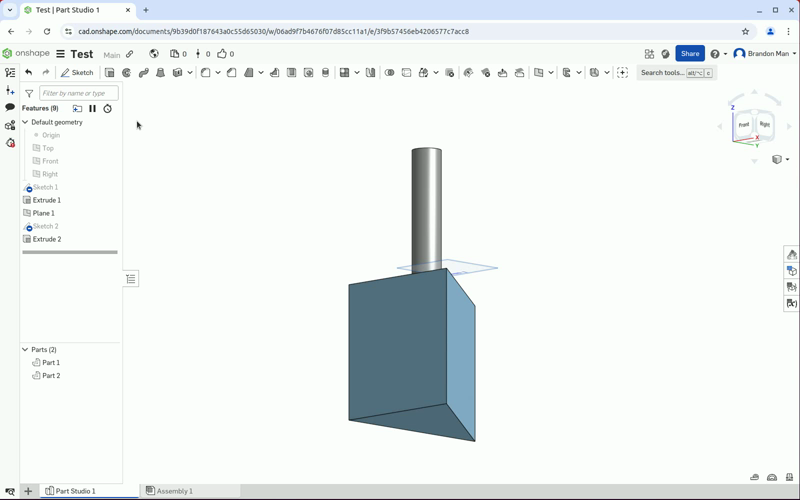
key(down, 3)
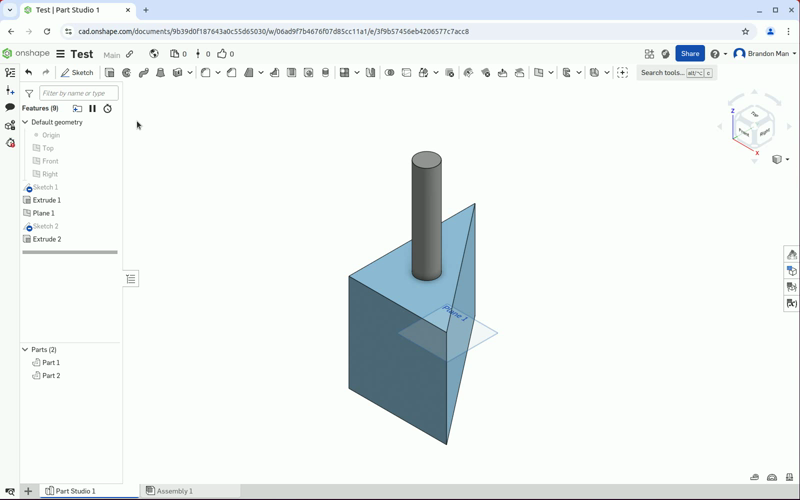
mouse_move(73, 189)
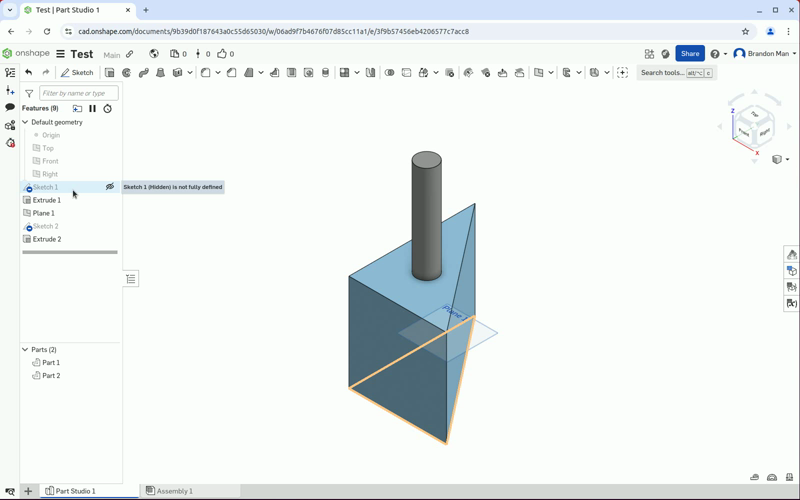
click(73, 189)